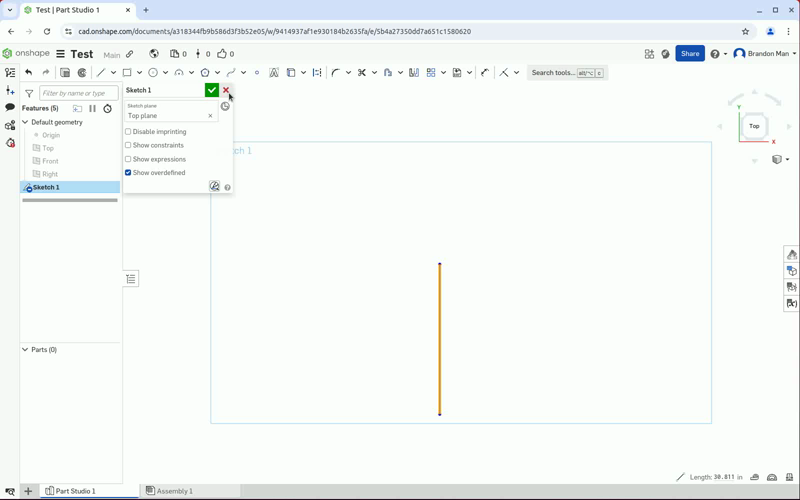
key(shift+h)
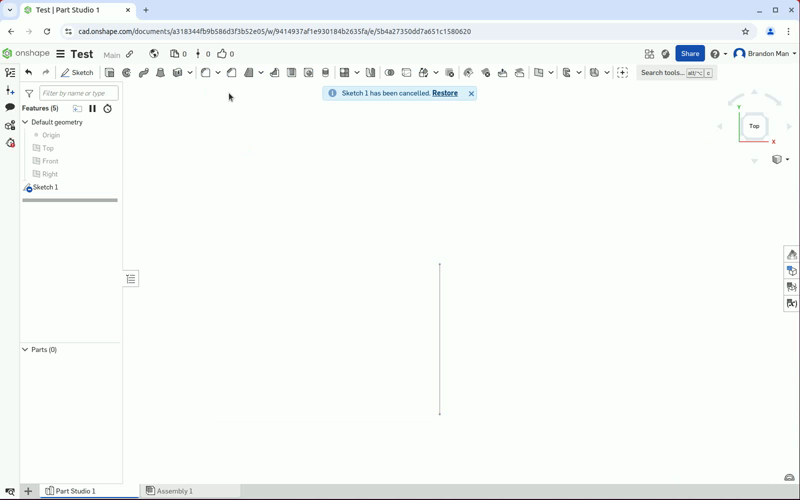
key(shift+s)
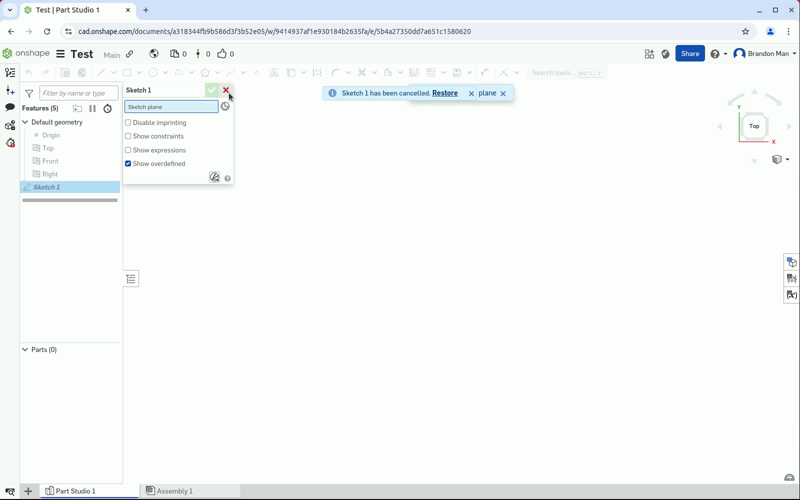
mouse_move(73, 150)
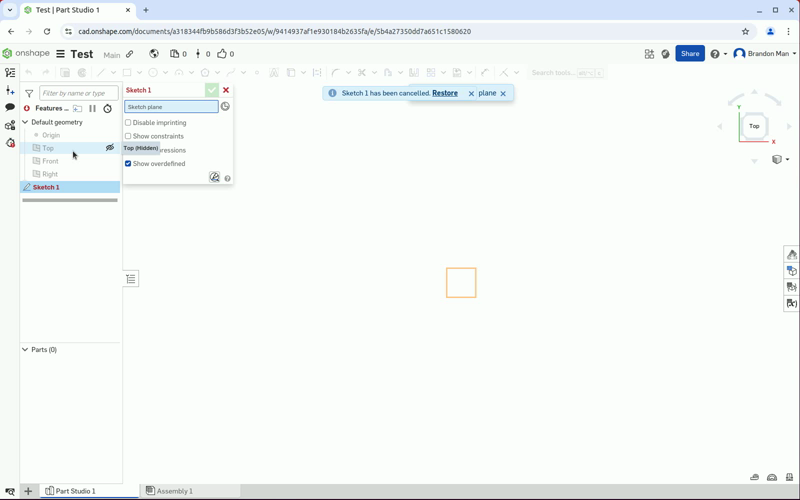
click(73, 150)
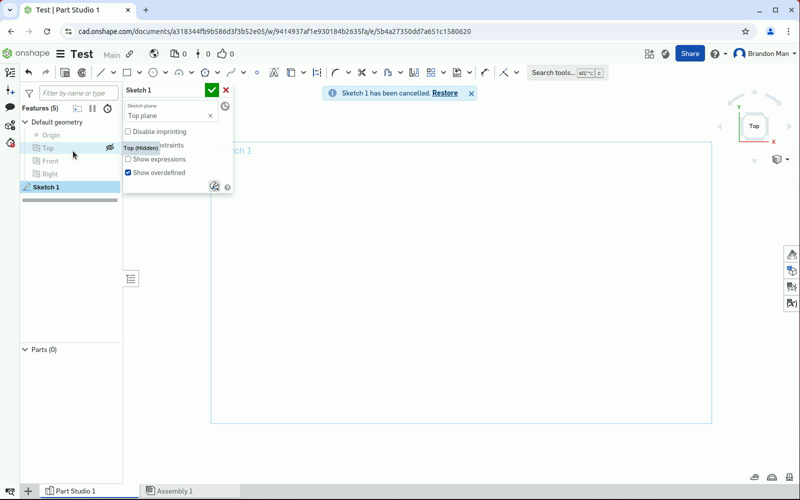
mouse_move(73, 352)
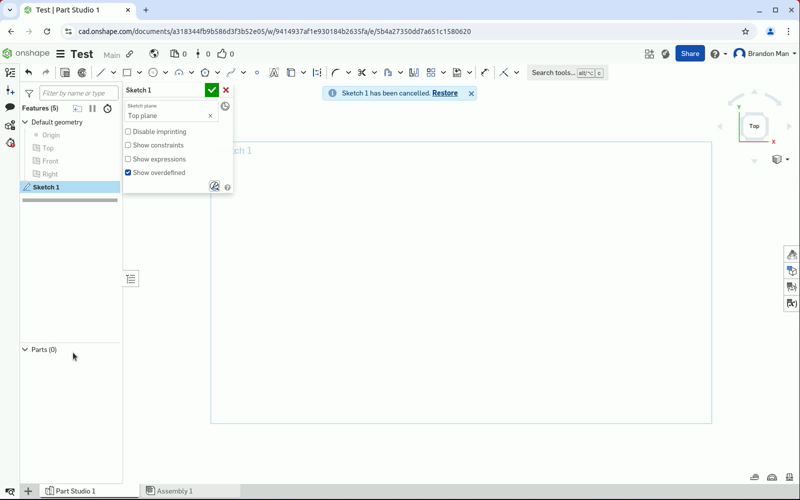
key(y)
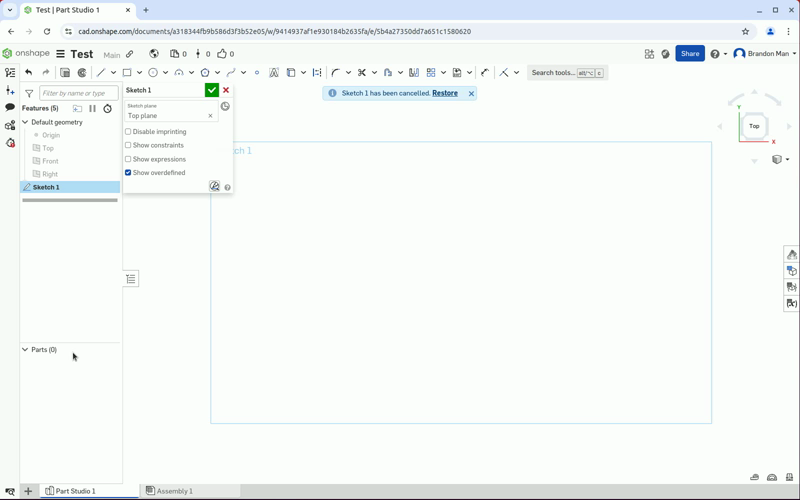
key(l)
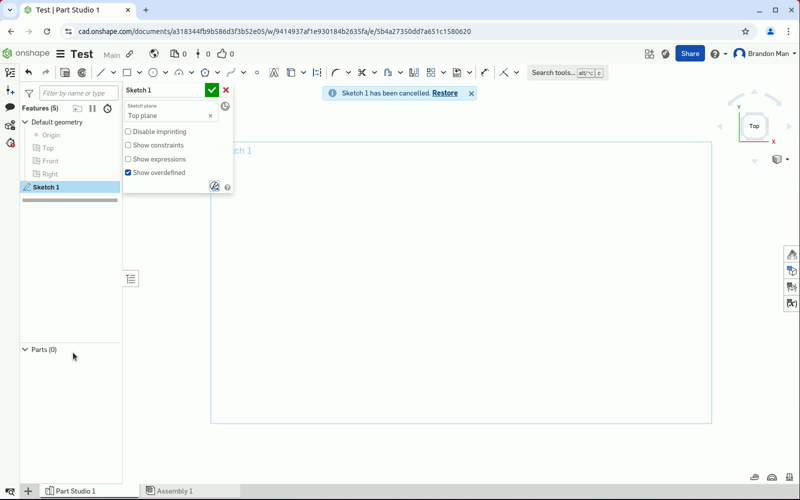
key_down(shift)
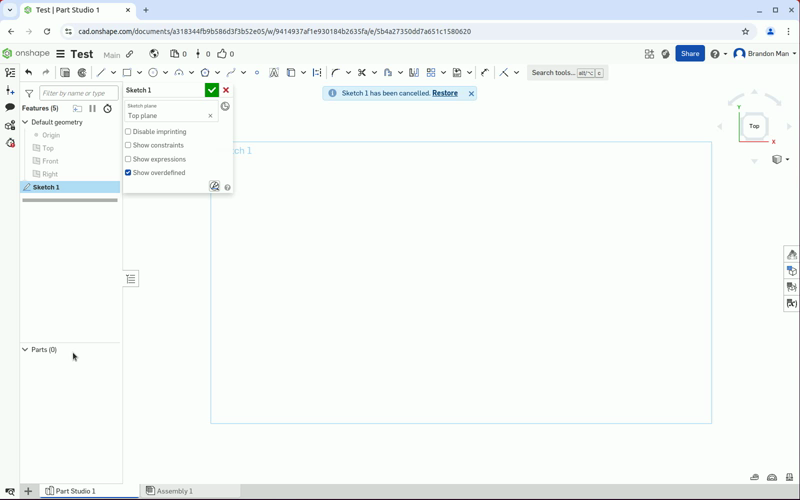
mouse_move(355, 345)
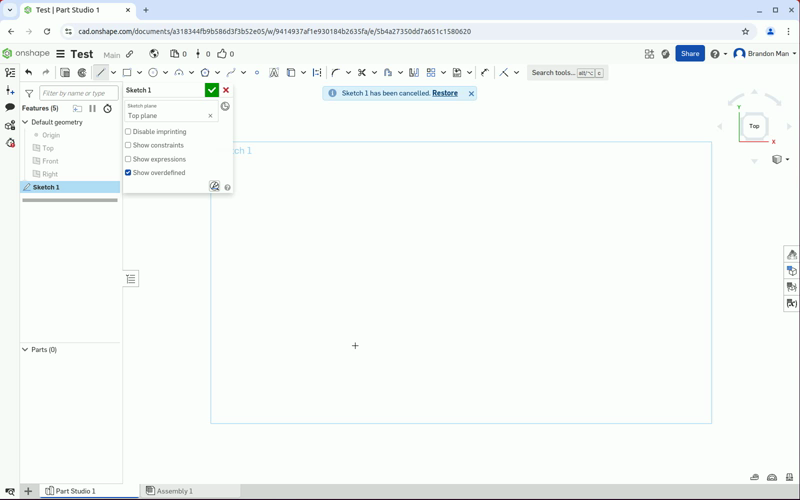
click(355, 345)
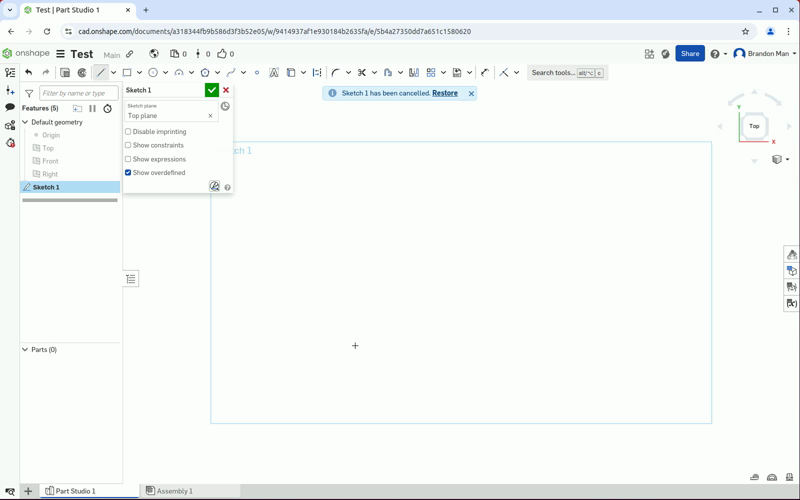
key_up(shift)
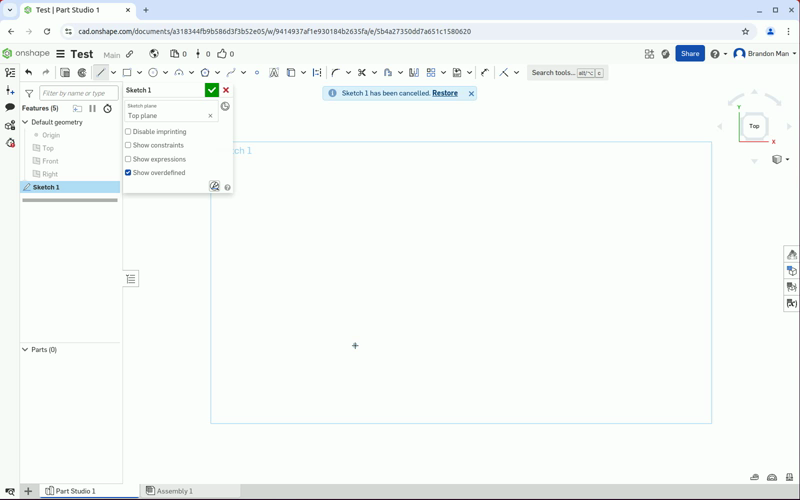
key_down(shift)
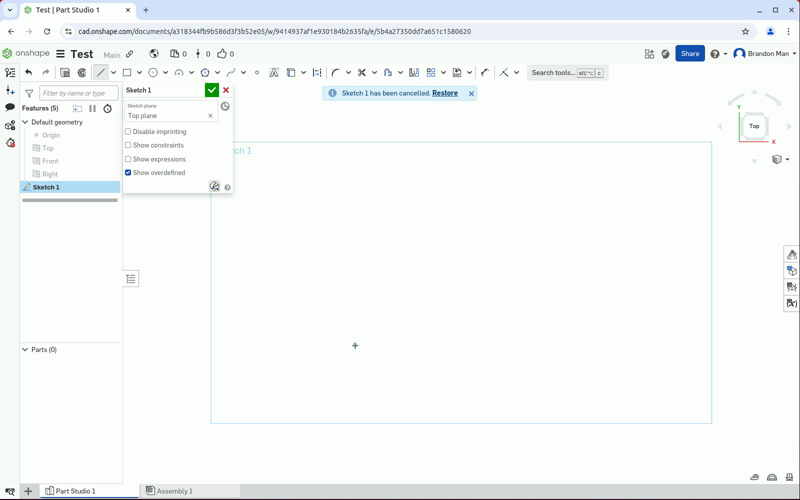
mouse_move(572, 345)
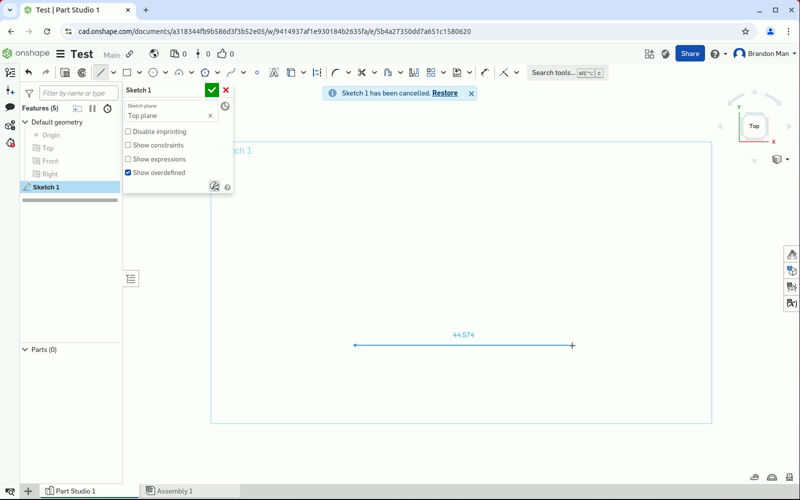
click(572, 345)
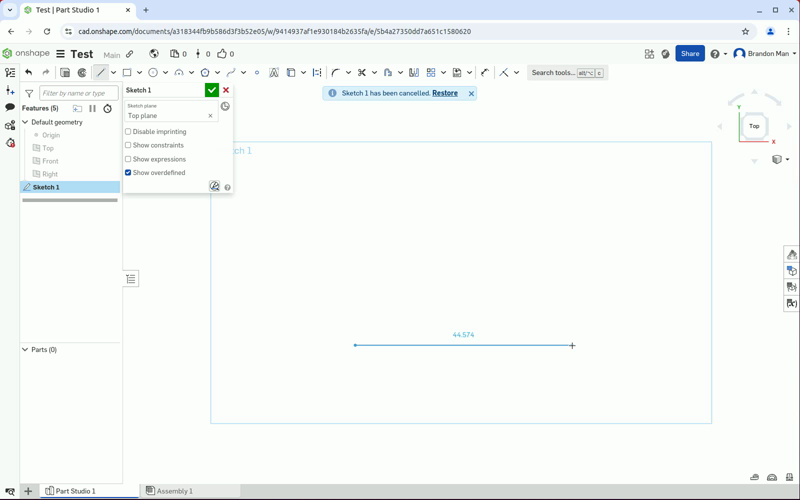
key_up(shift)
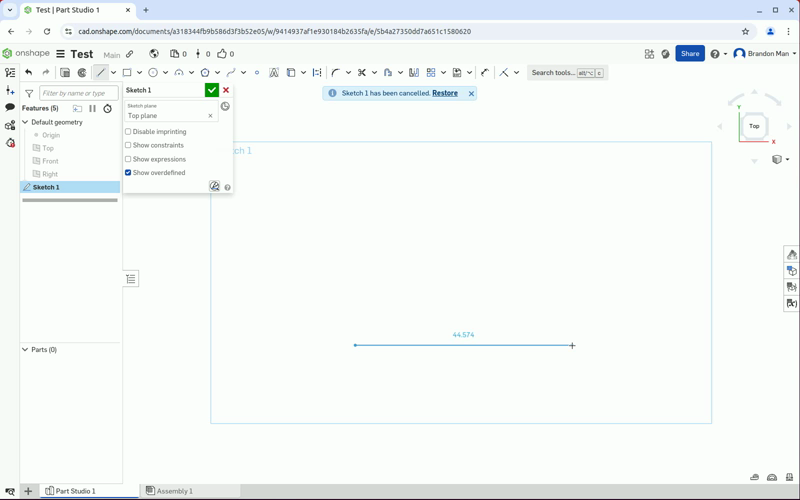
key_down(shift)
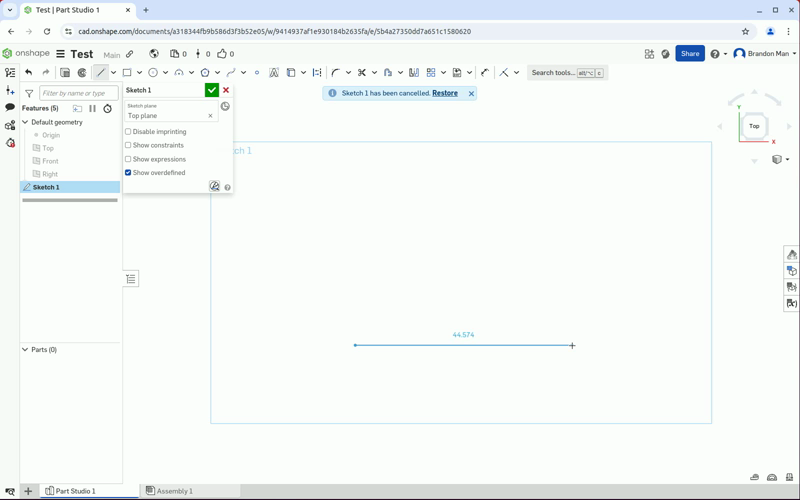
mouse_move(572, 224)
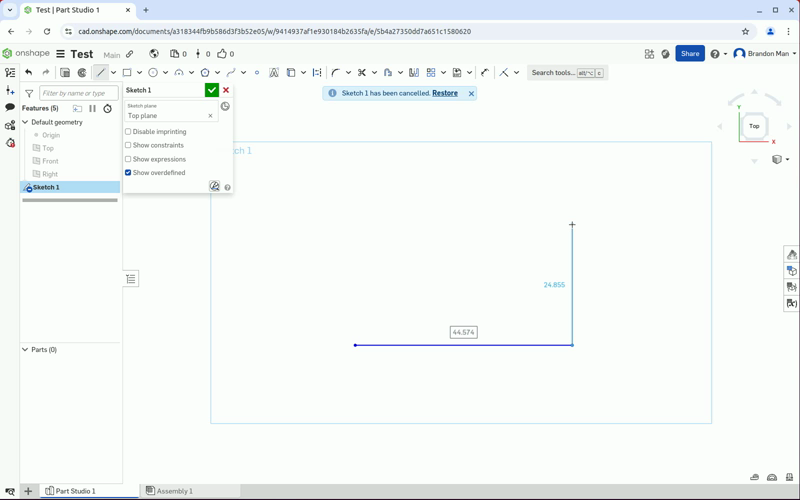
click(572, 224)
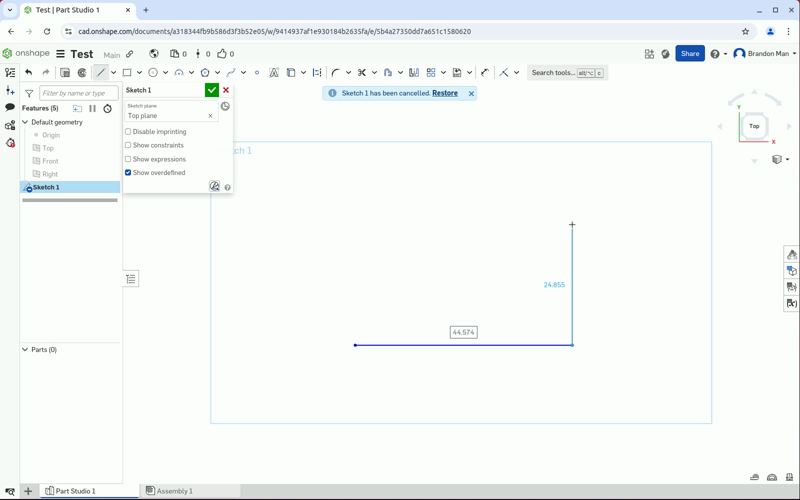
key_up(shift)
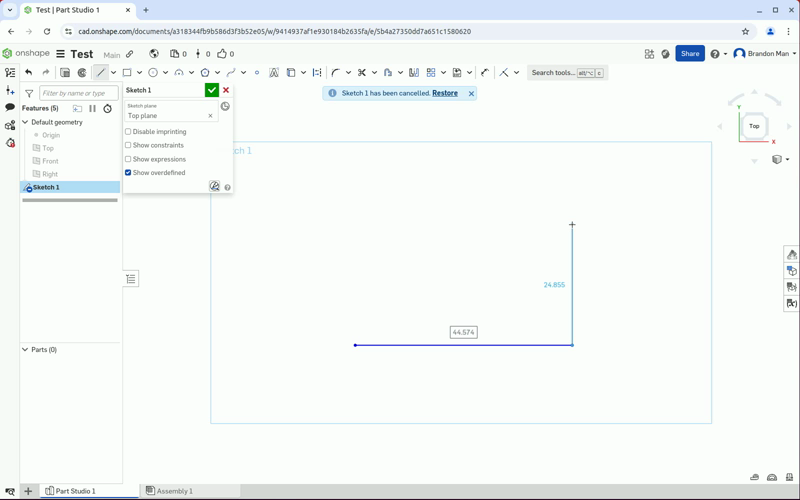
key_down(shift)
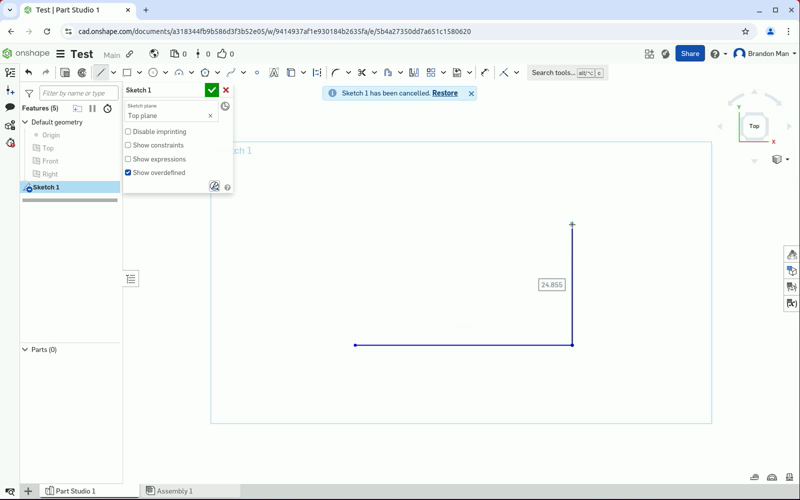
mouse_move(355, 224)
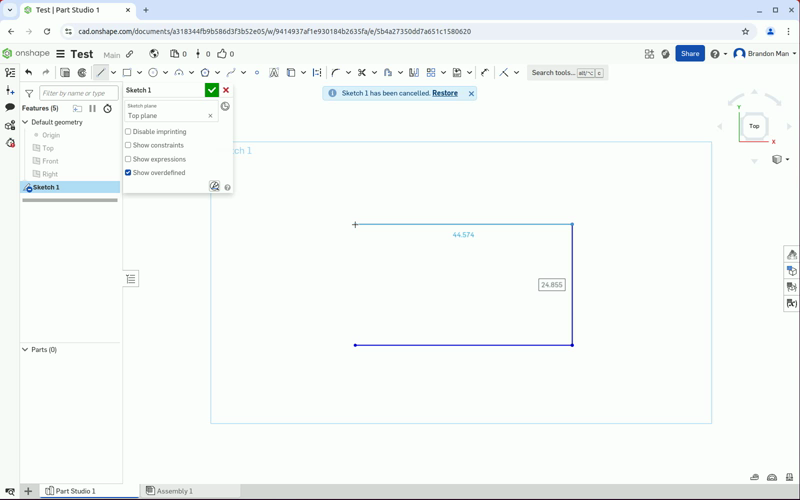
click(355, 224)
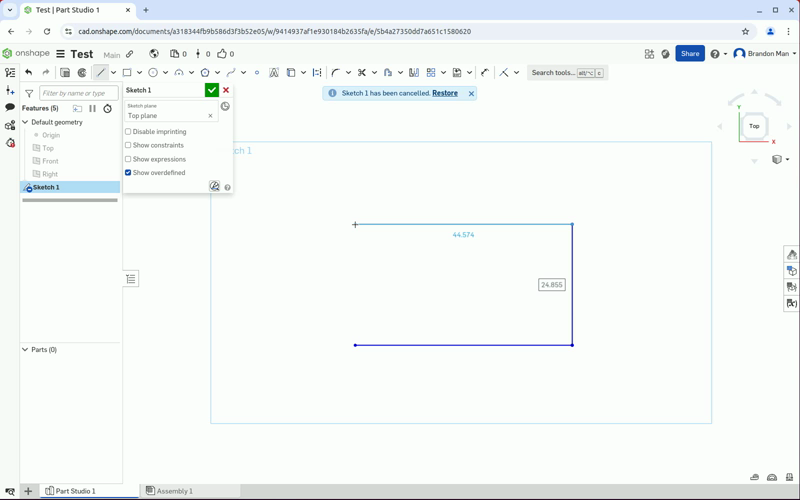
key_up(shift)
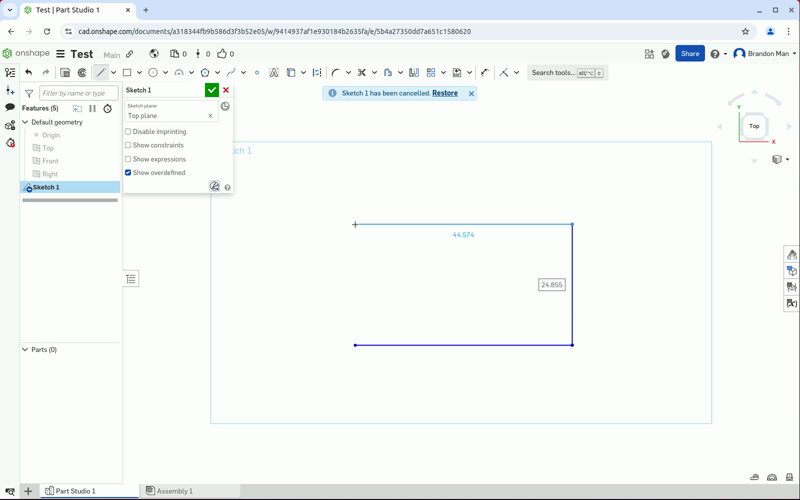
key_down(shift)
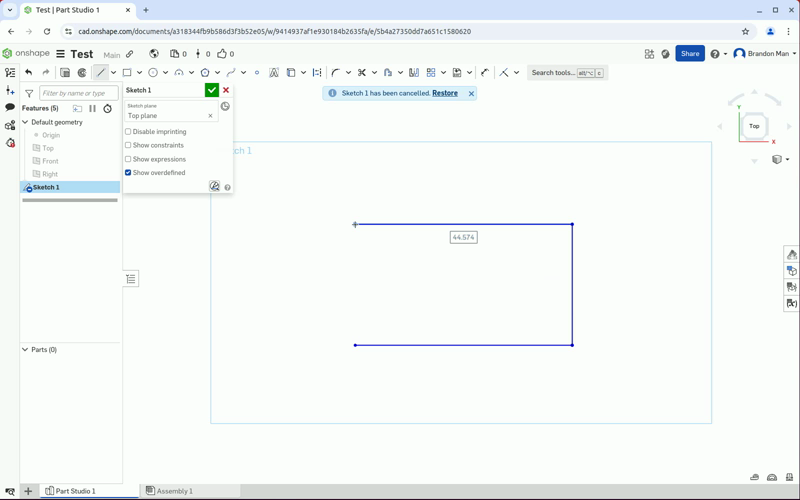
mouse_move(355, 345)
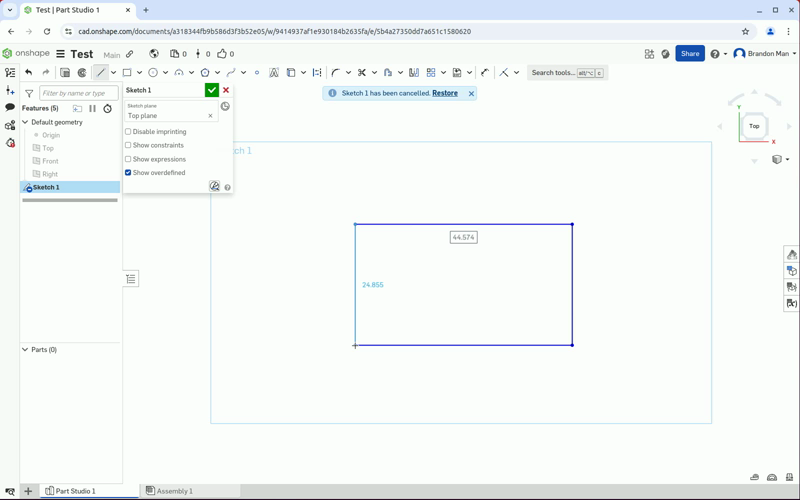
key_up(shift)
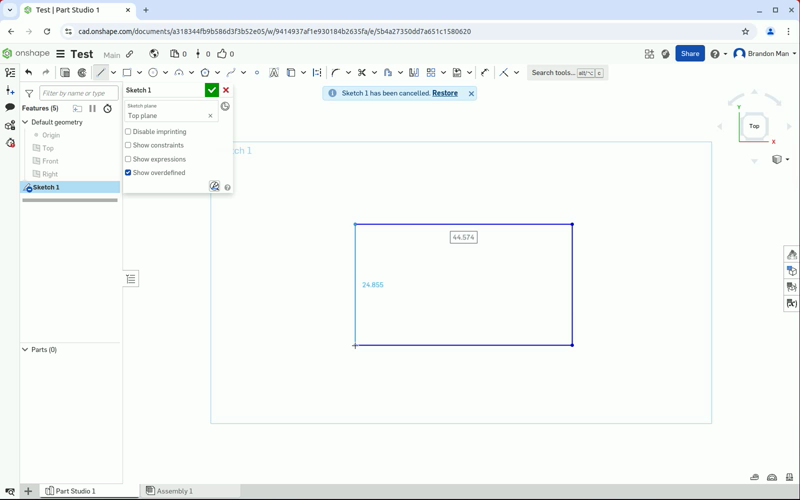
click(355, 345)
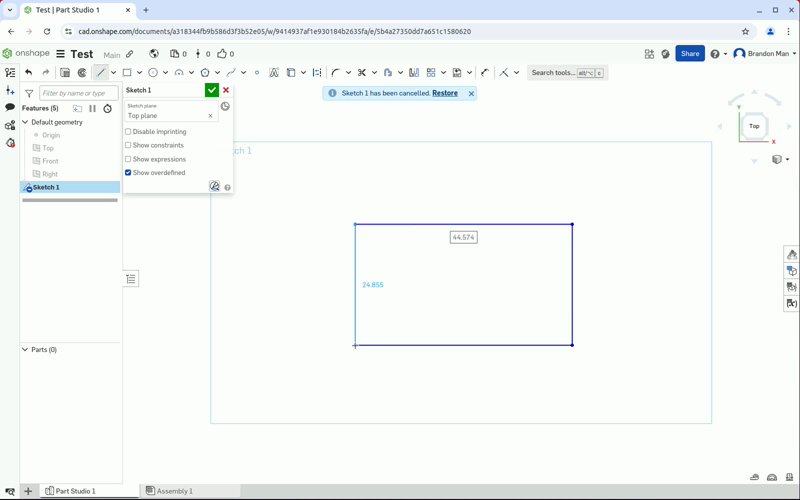
key(esc)
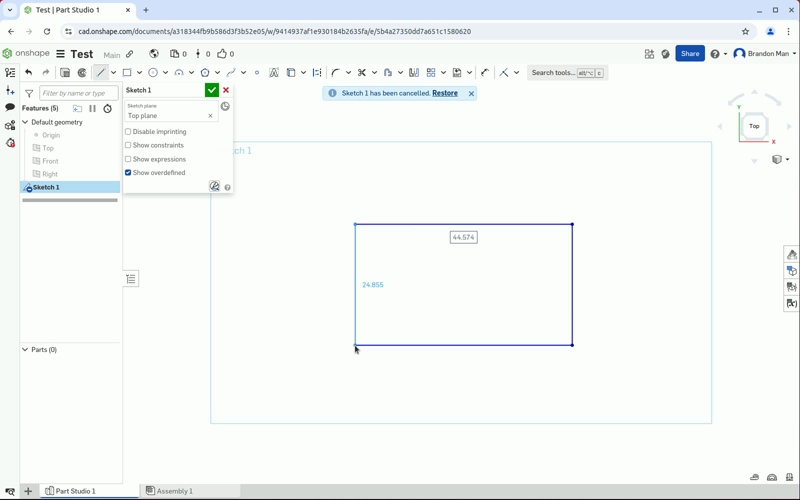
mouse_move(447, 306)
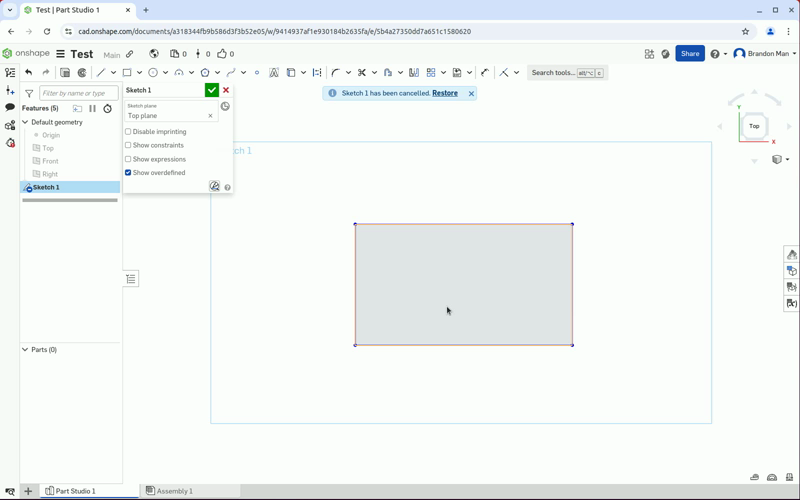
click(447, 306)
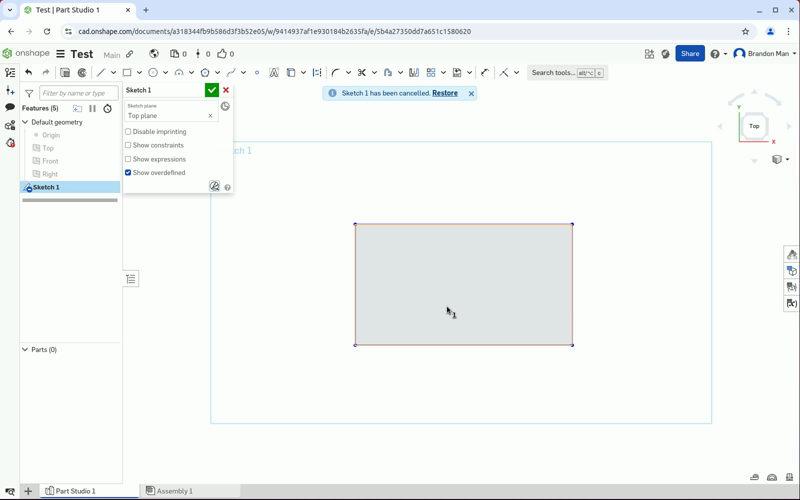
mouse_move(73, 352)
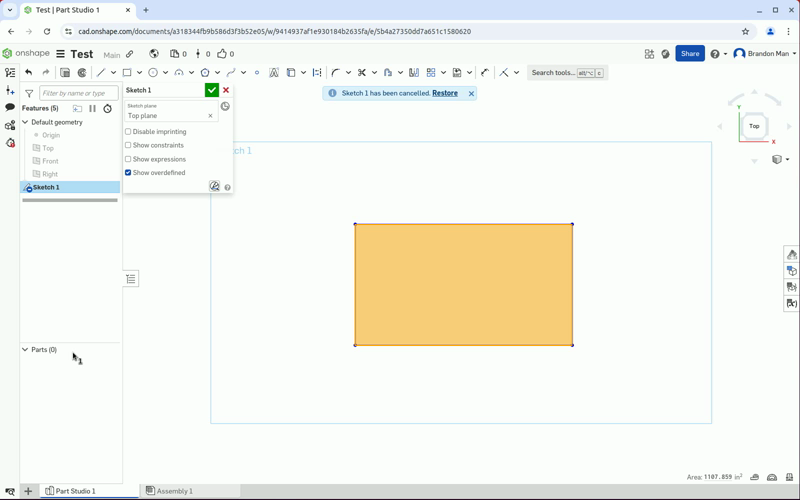
key(shift+y)
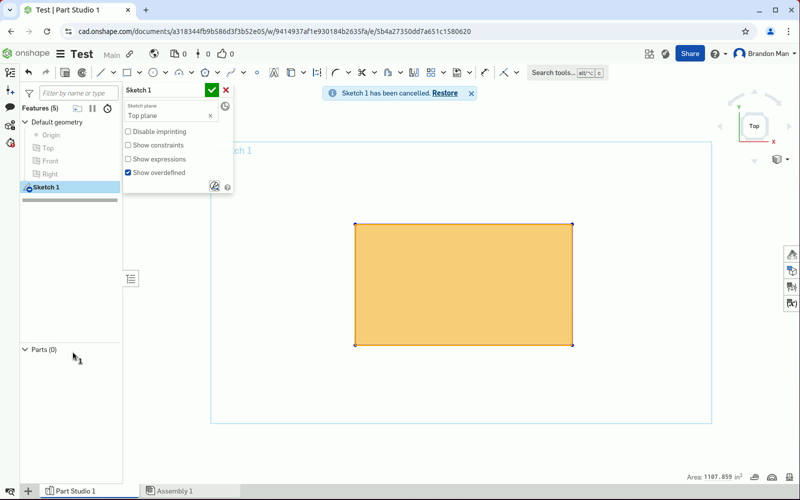
key(shift+e)
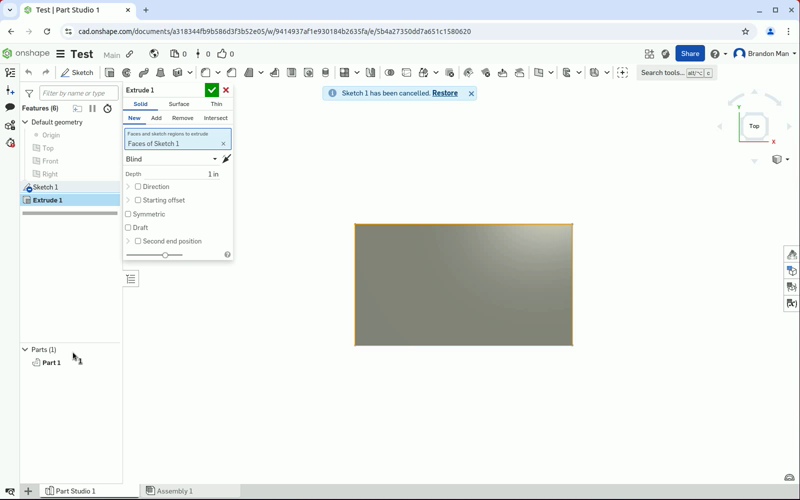
mouse_move(143, 106)
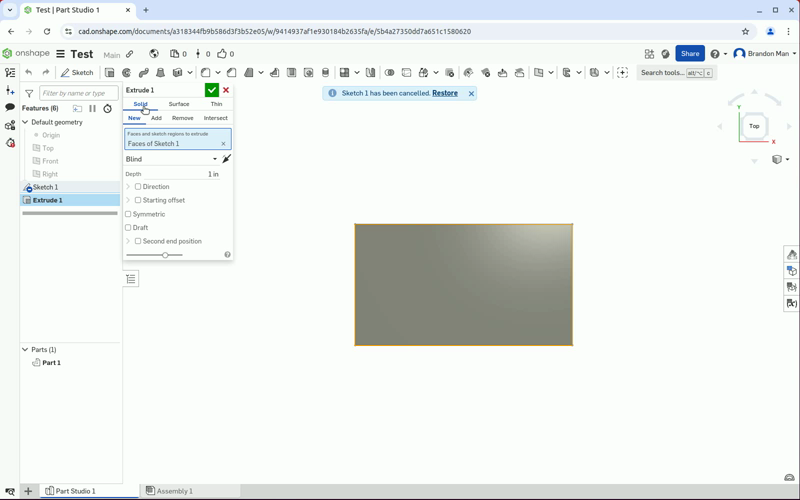
click(143, 106)
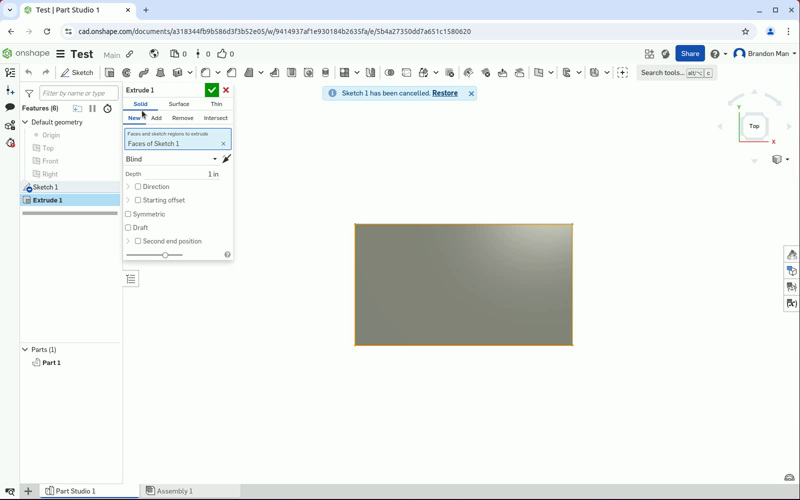
mouse_move(137, 120)
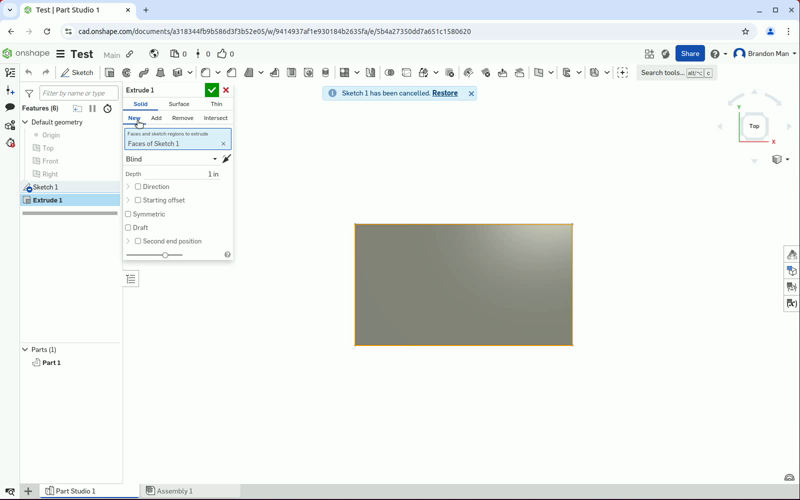
click(137, 120)
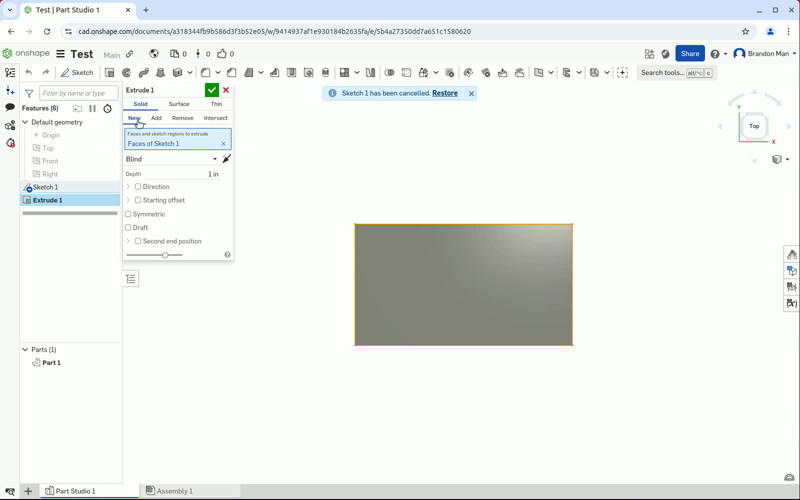
key(tab, 4)
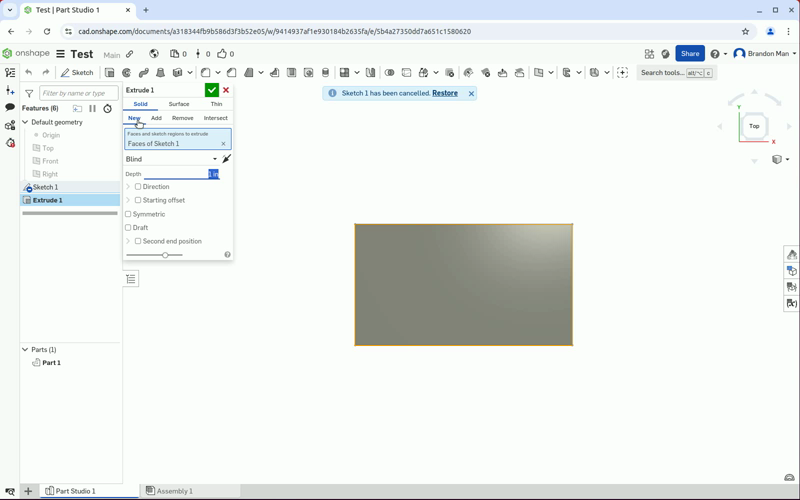
text(14.924)
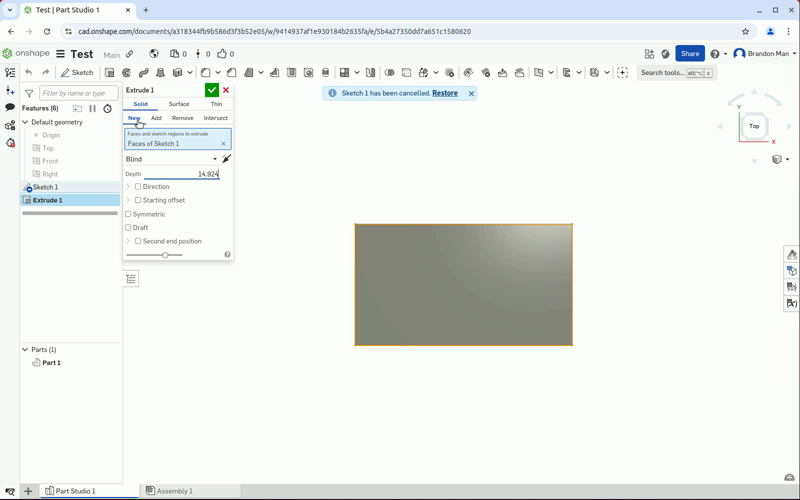
key(enter)
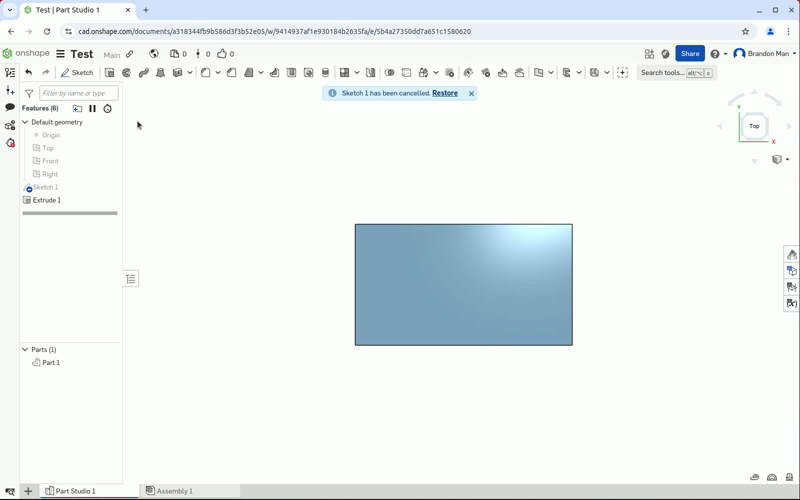
key(shift+h)
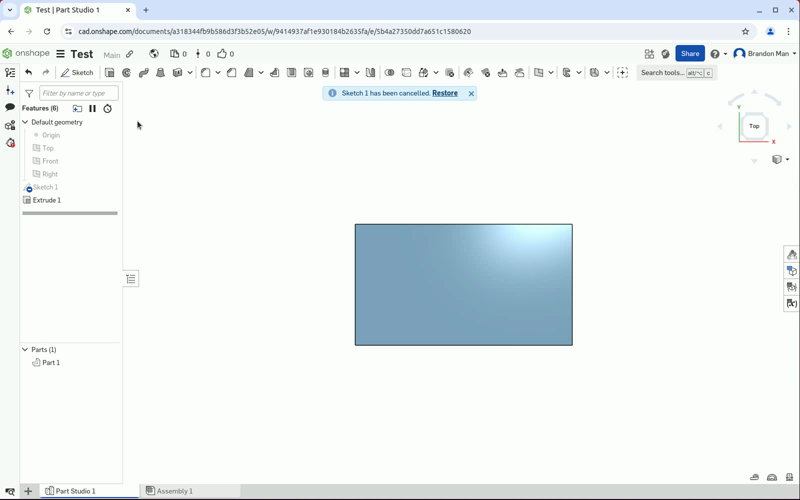
key(shift+h)
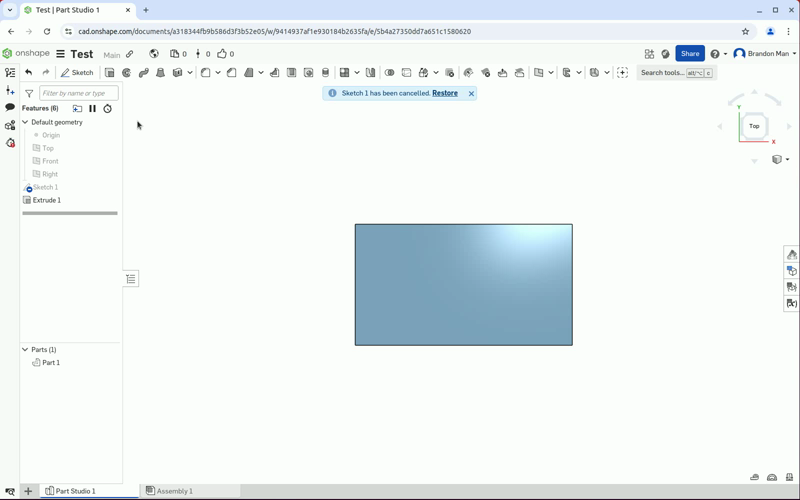
mouse_move(73, 189)
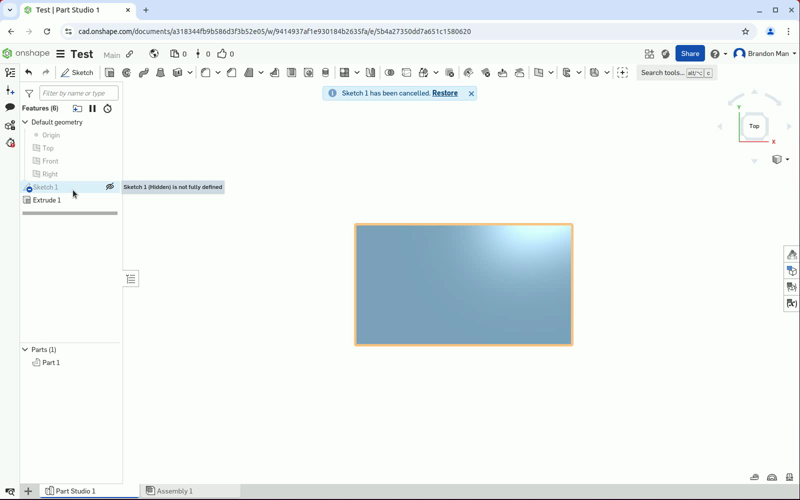
click(73, 189)
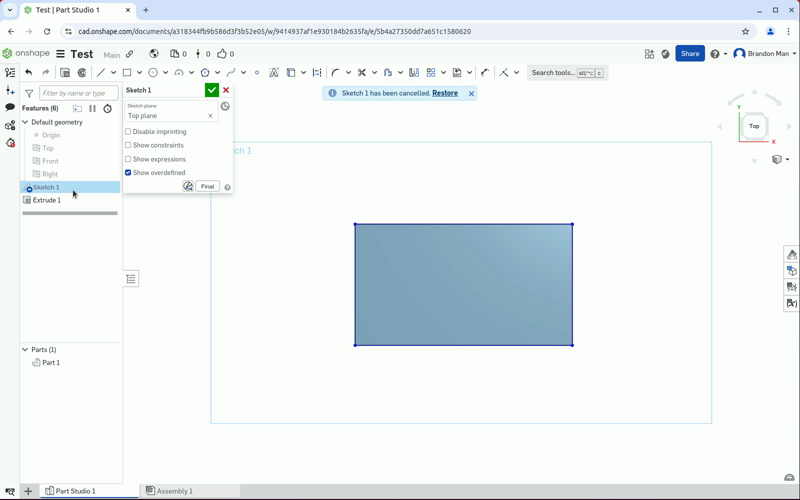
mouse_move(229, 92)
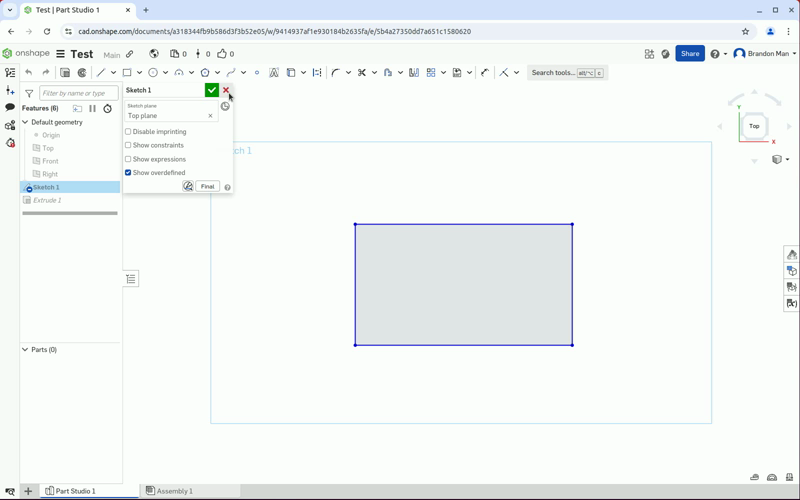
click(229, 92)
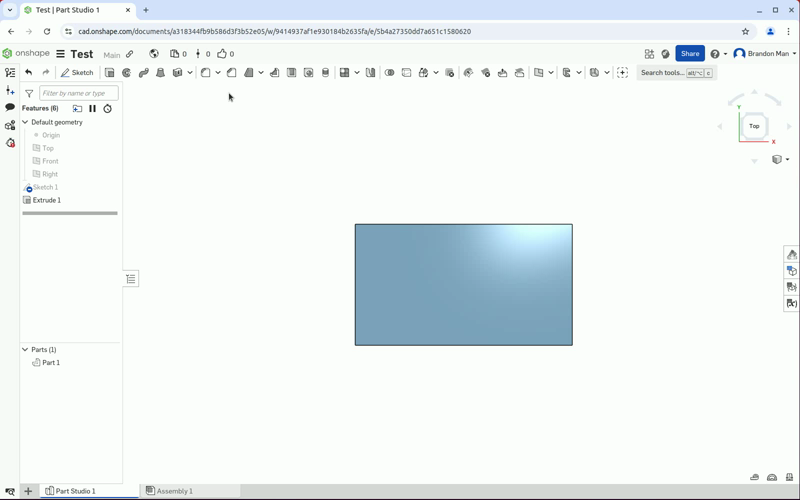
mouse_move(541, 75)
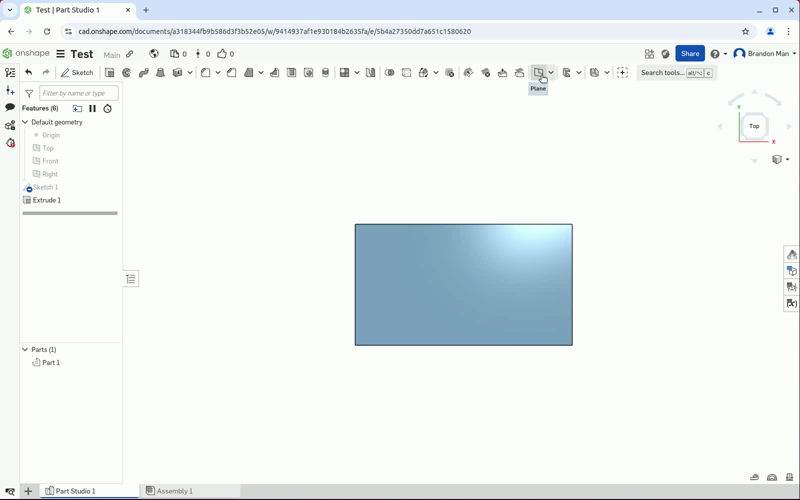
click(541, 75)
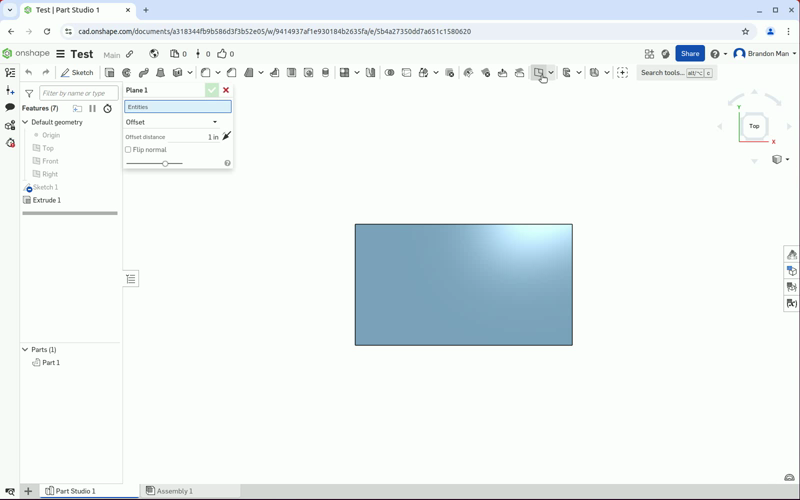
mouse_move(73, 150)
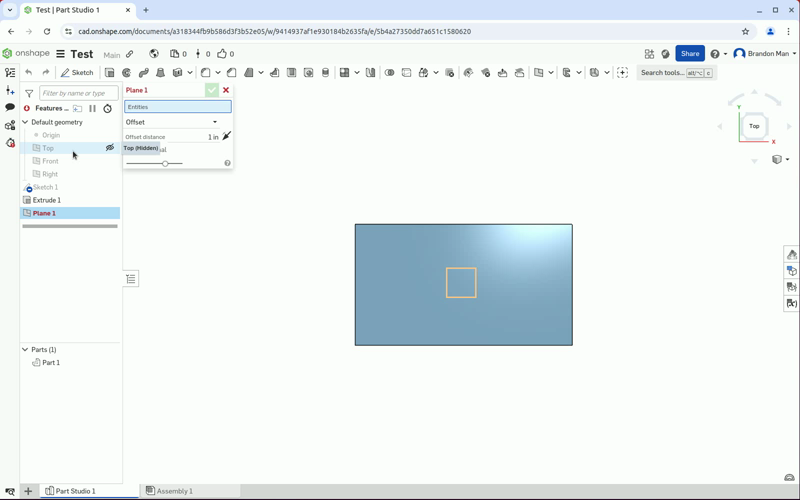
click(73, 150)
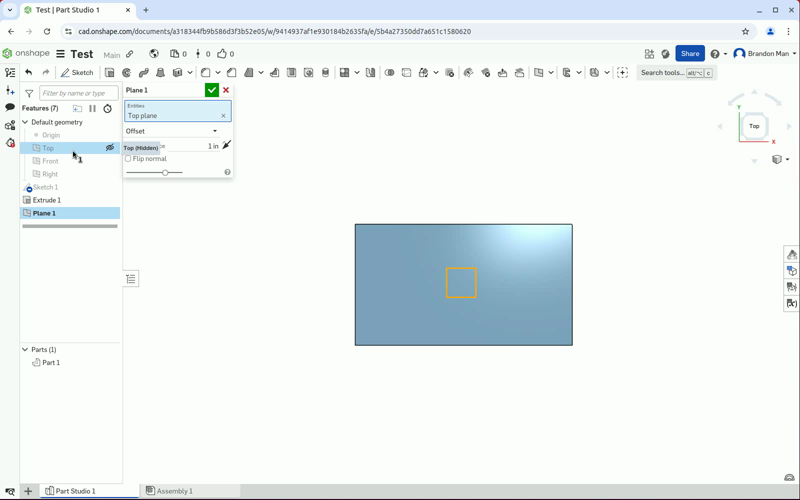
key(tab, 2)
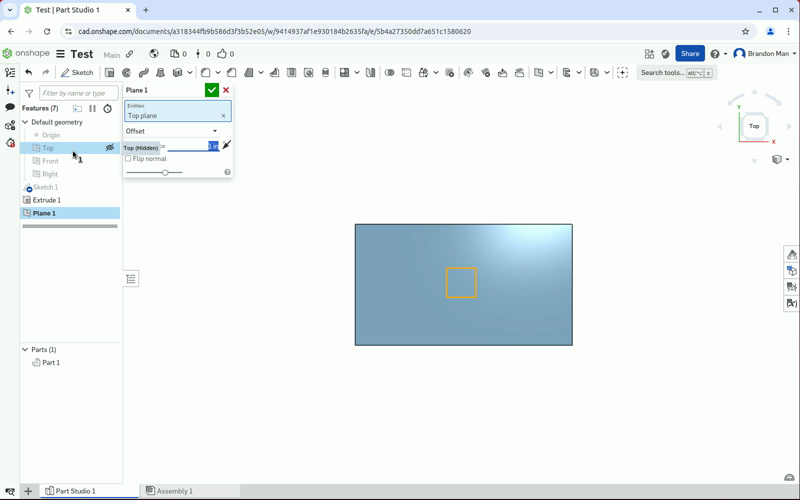
text(14.913)
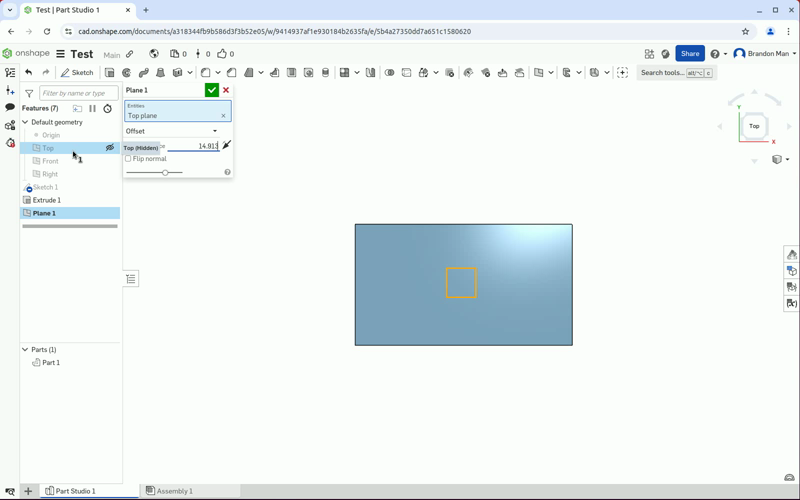
key(enter, 2)
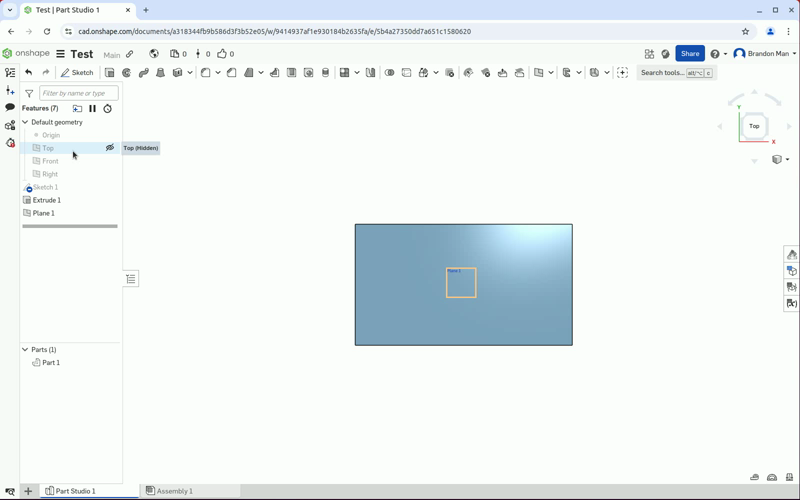
key(shift+s)
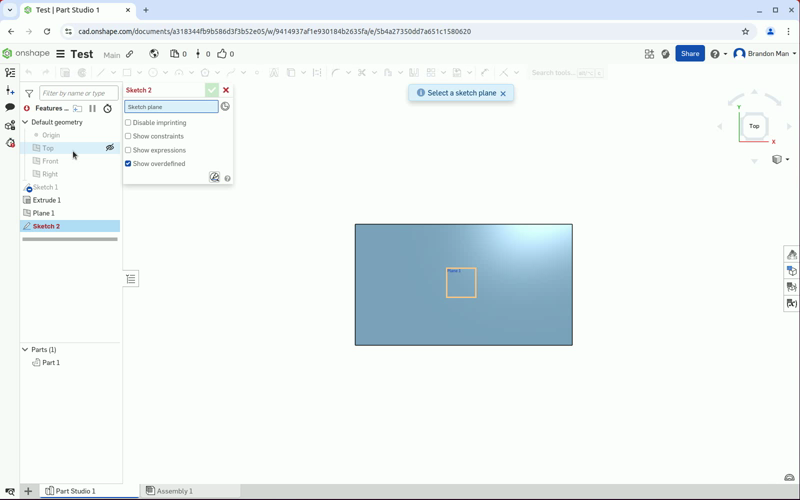
mouse_move(73, 215)
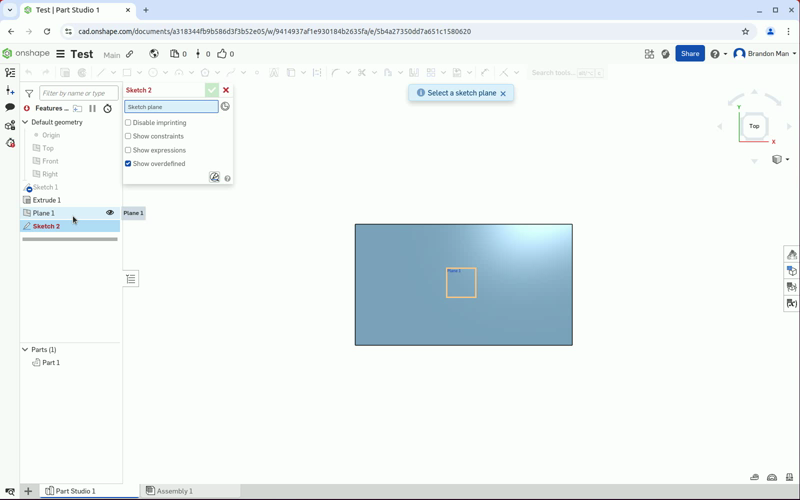
click(73, 215)
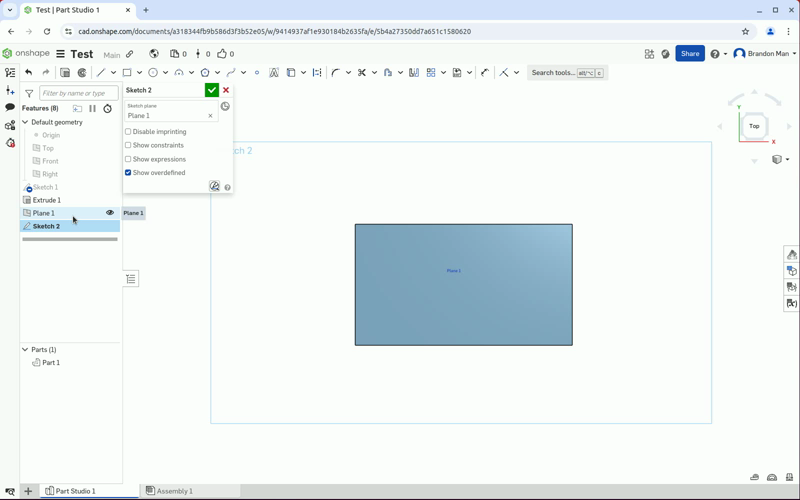
mouse_move(73, 352)
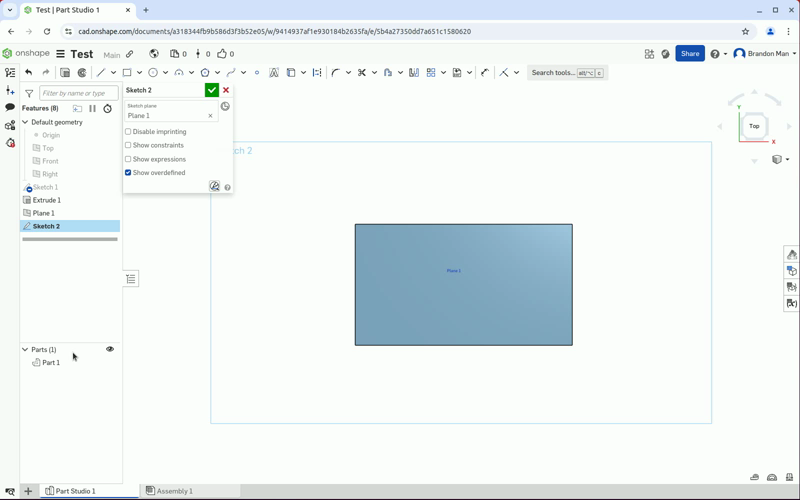
key(y)
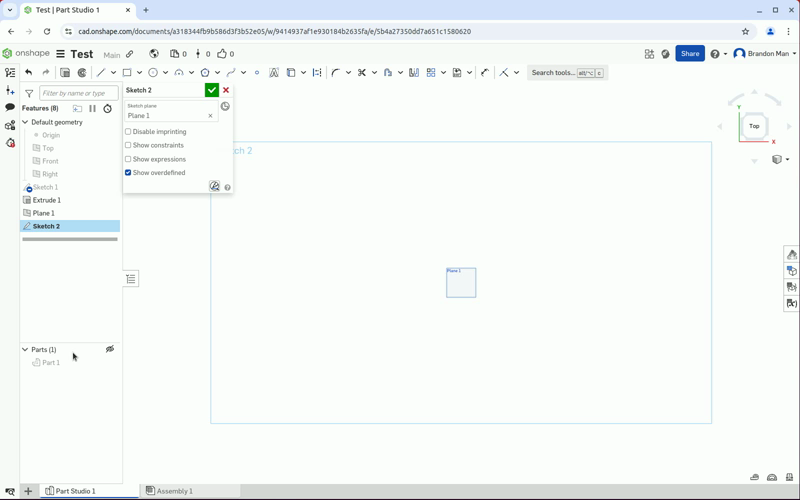
key(l)
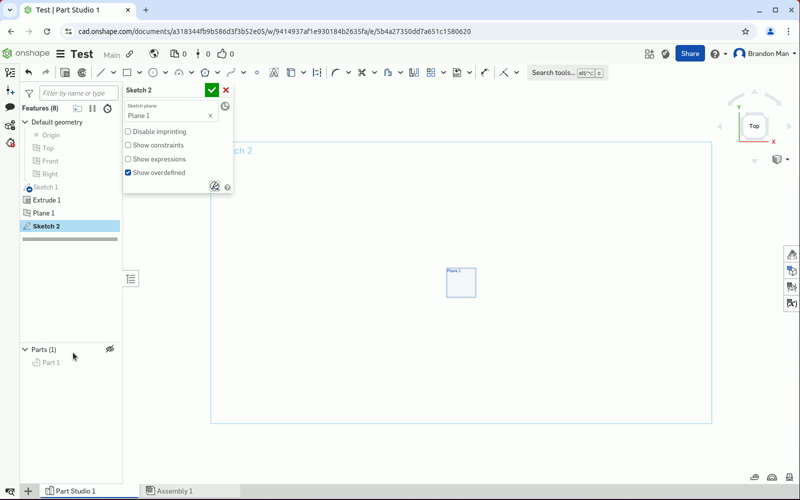
key_down(shift)
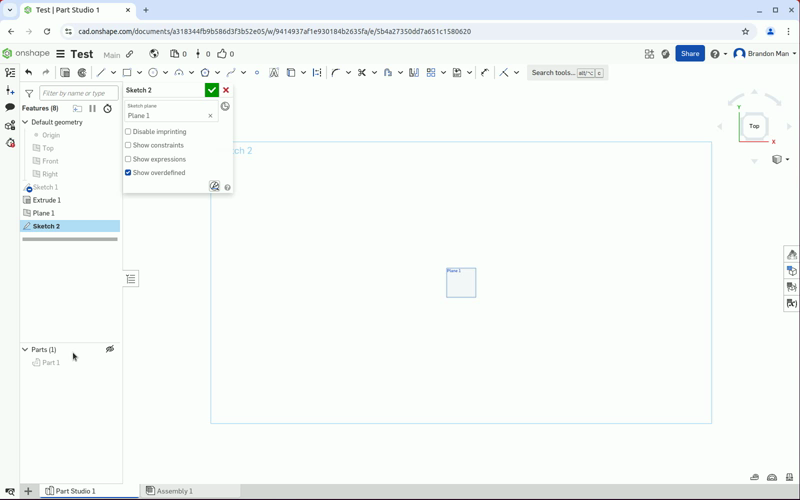
mouse_move(378, 345)
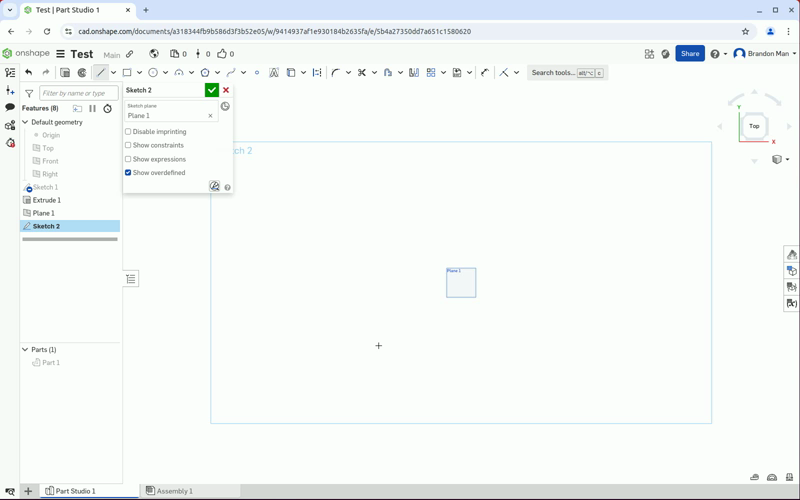
click(378, 345)
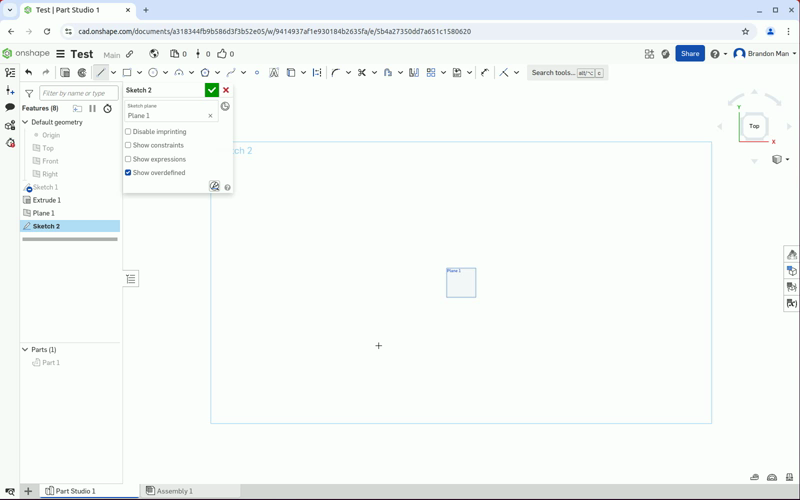
key_up(shift)
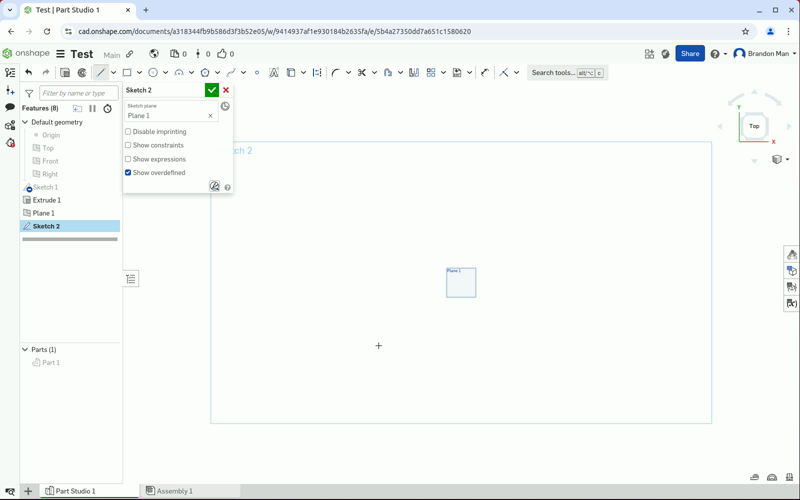
key_down(shift)
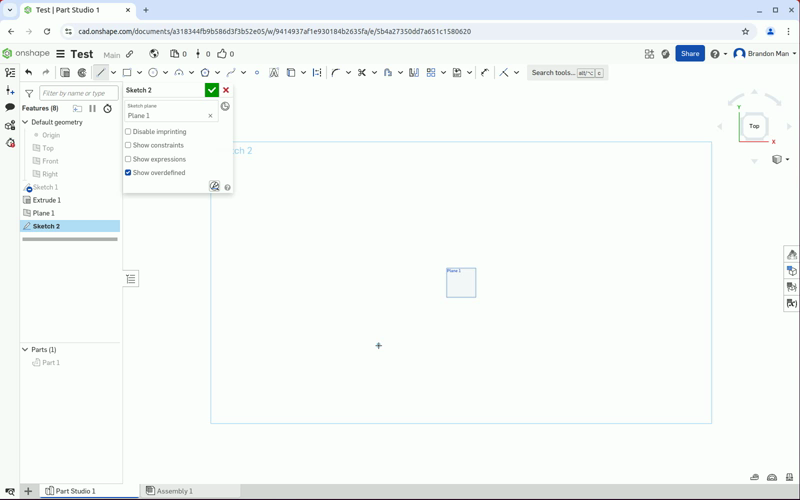
mouse_move(548, 345)
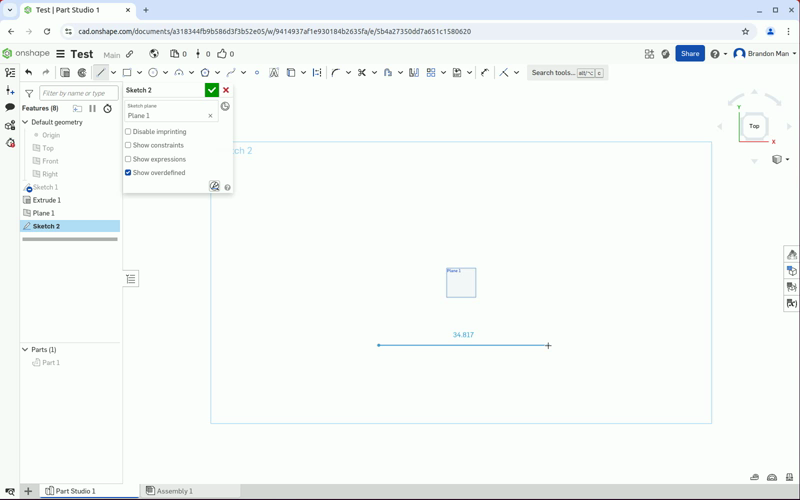
click(548, 345)
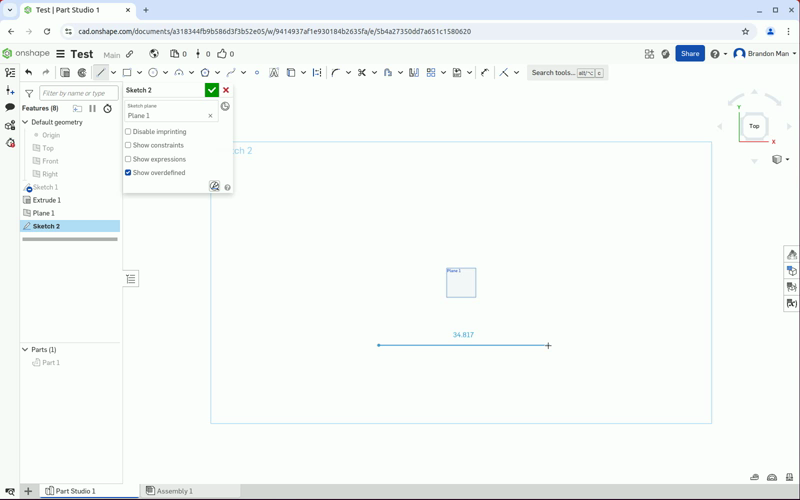
key_up(shift)
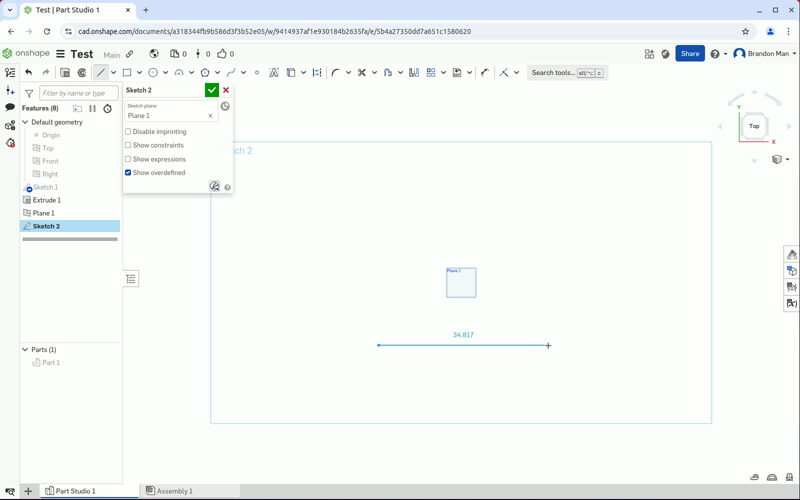
key_down(shift)
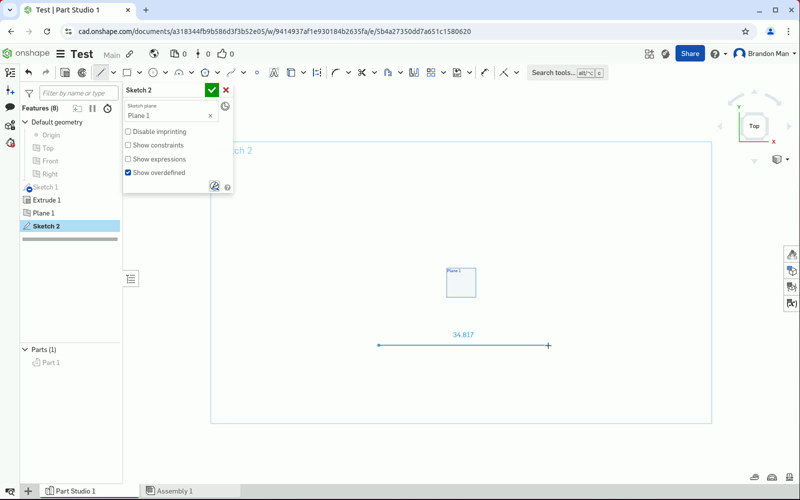
mouse_move(548, 248)
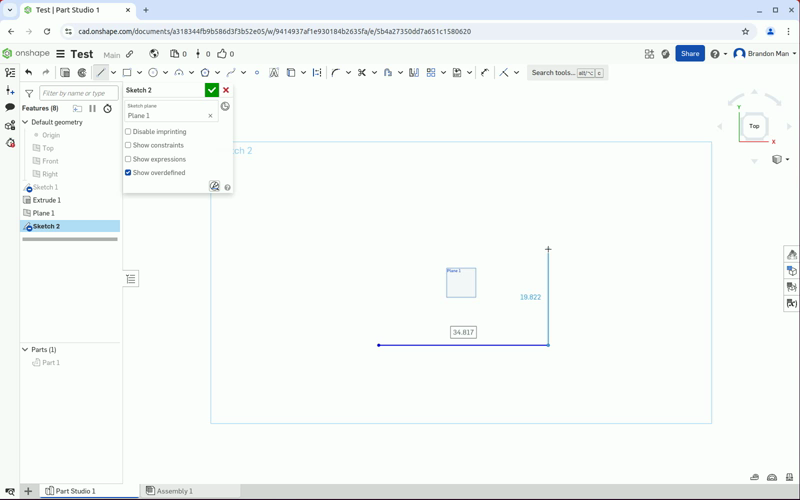
click(548, 248)
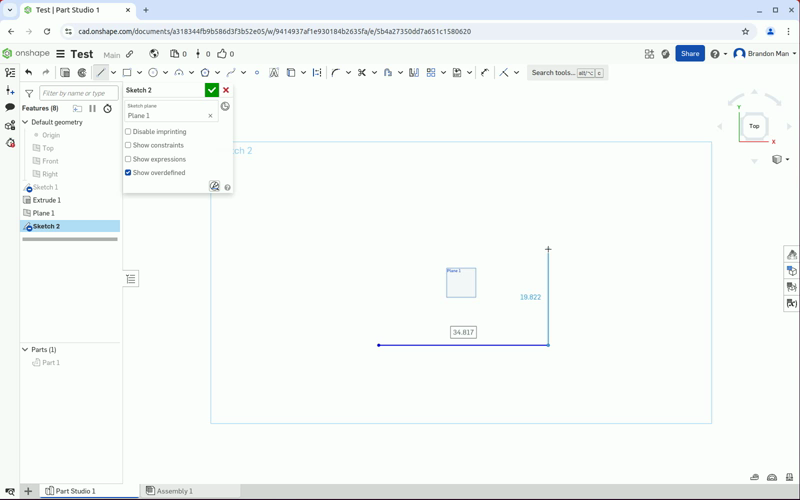
key_up(shift)
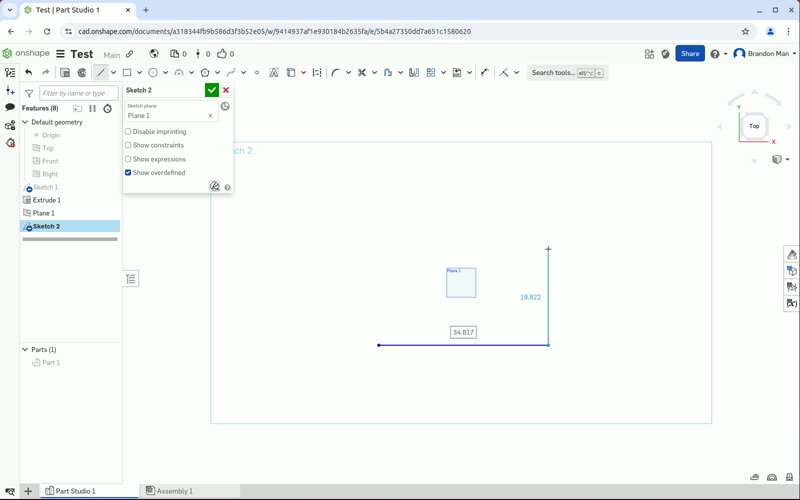
key_down(shift)
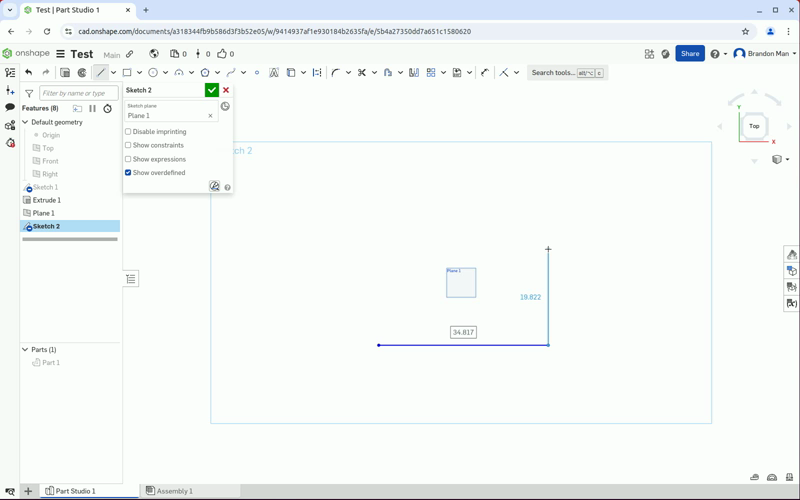
mouse_move(378, 248)
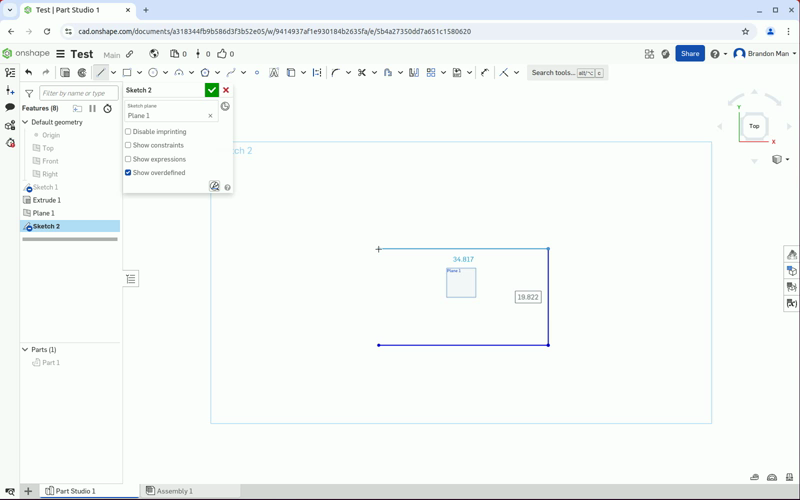
click(378, 248)
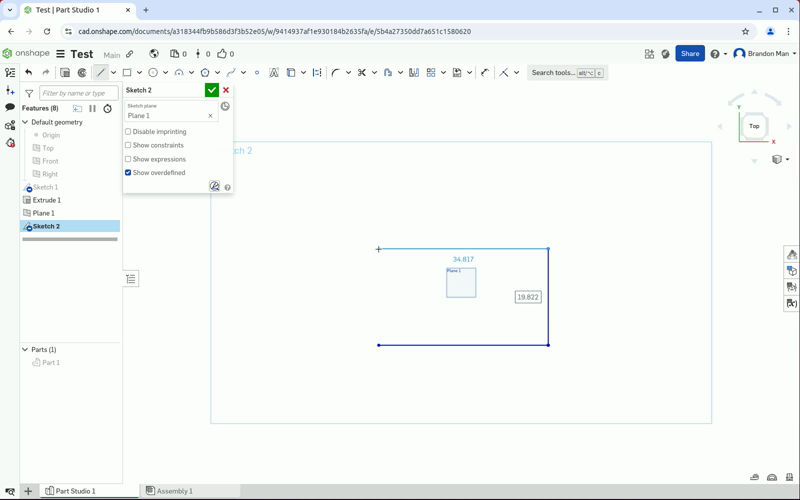
key_up(shift)
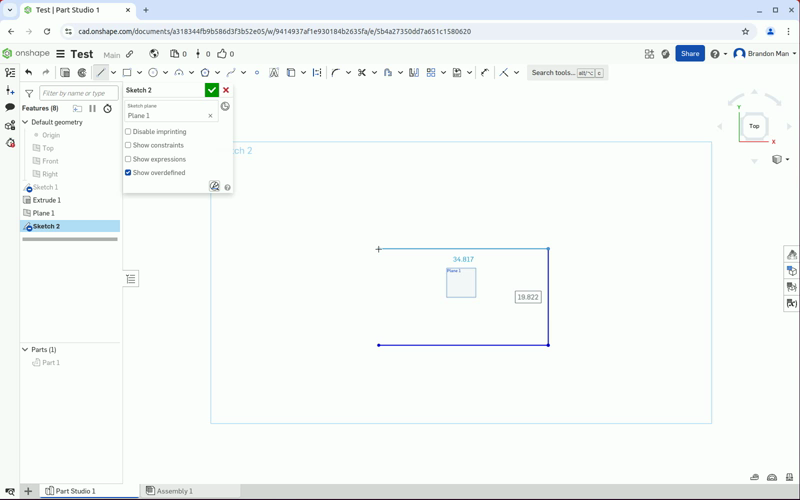
key_down(shift)
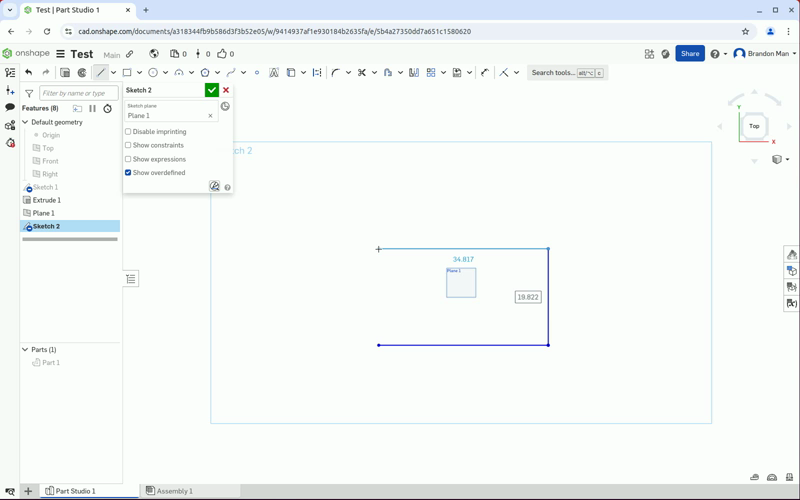
mouse_move(378, 345)
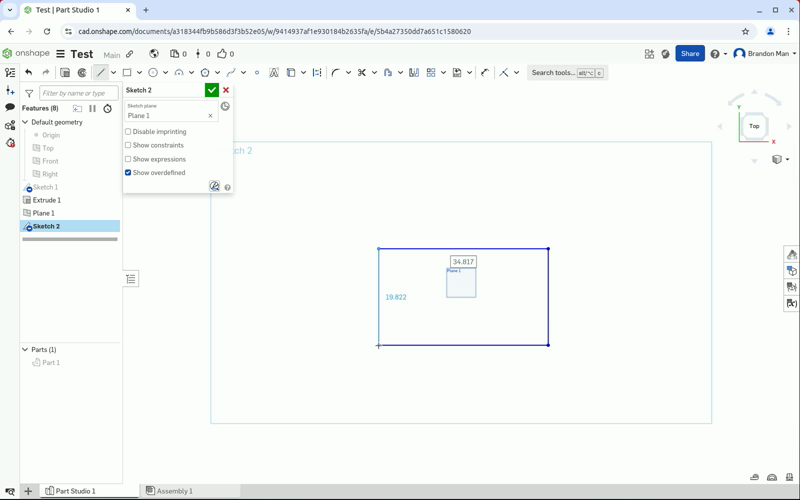
key_up(shift)
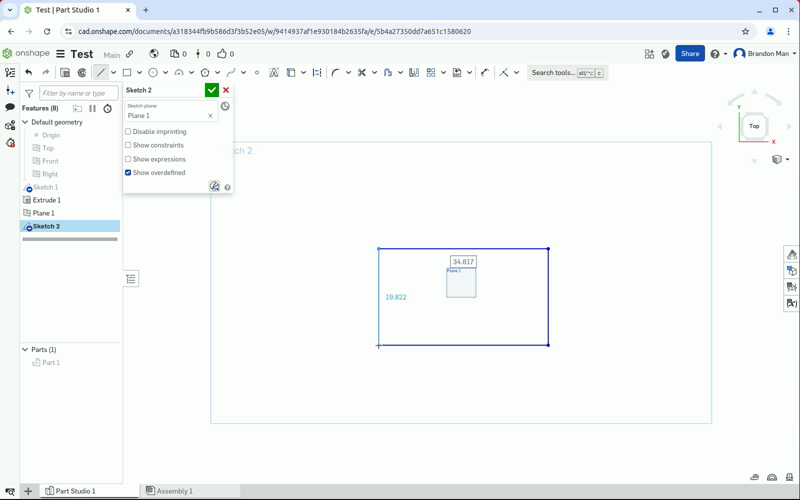
click(378, 345)
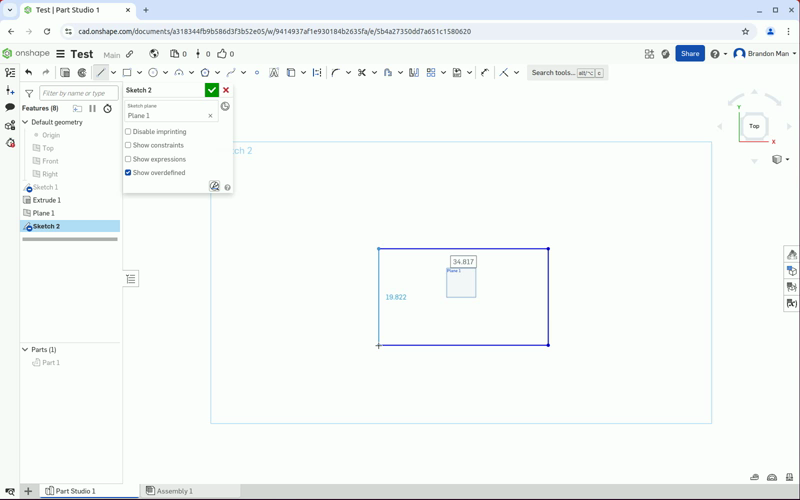
key(esc)
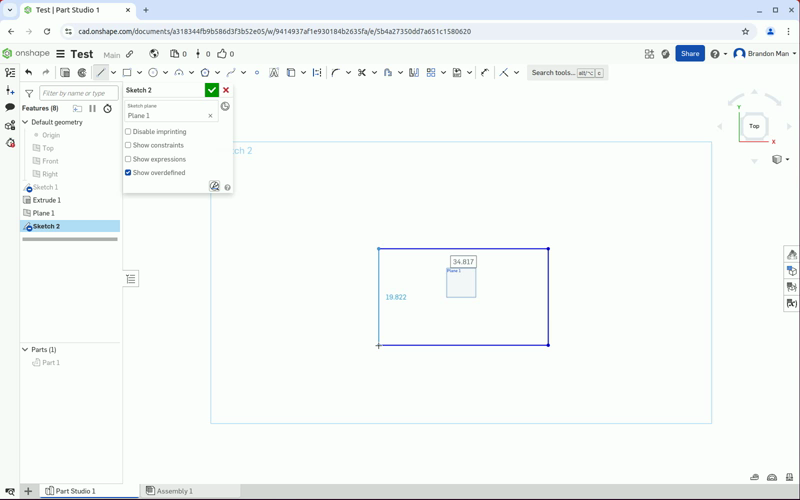
mouse_move(502, 319)
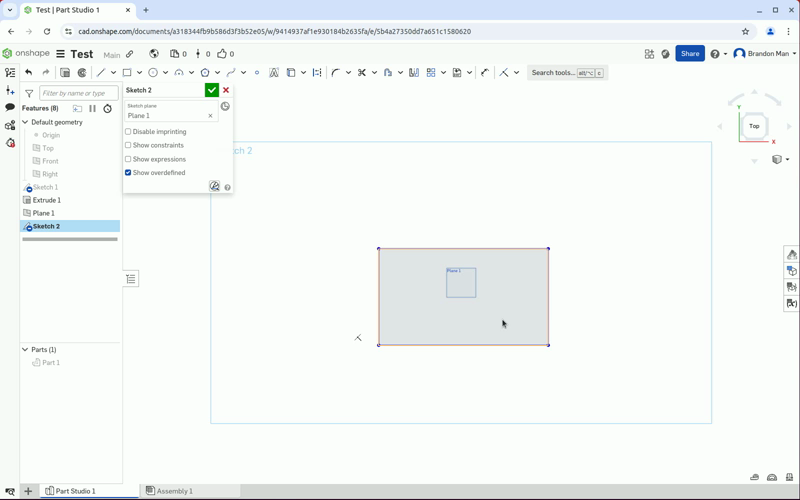
click(502, 319)
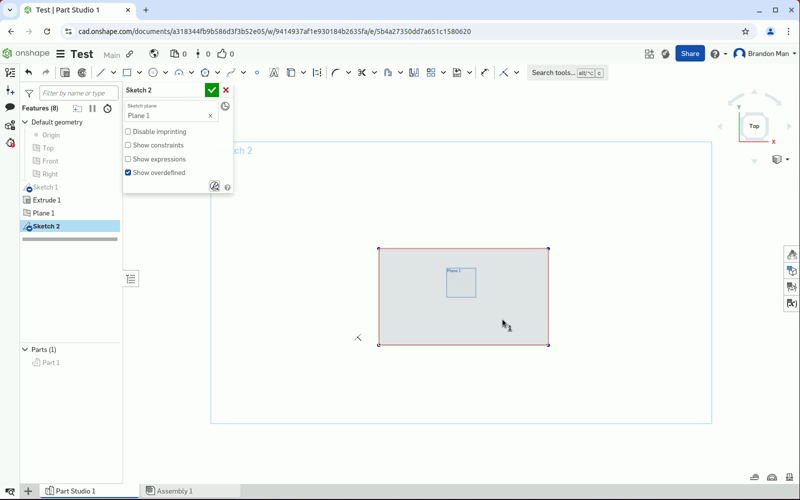
mouse_move(73, 352)
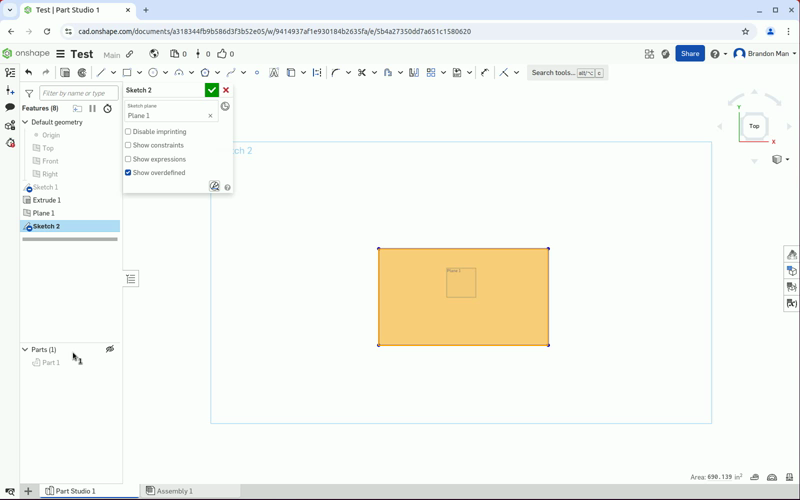
key(shift+y)
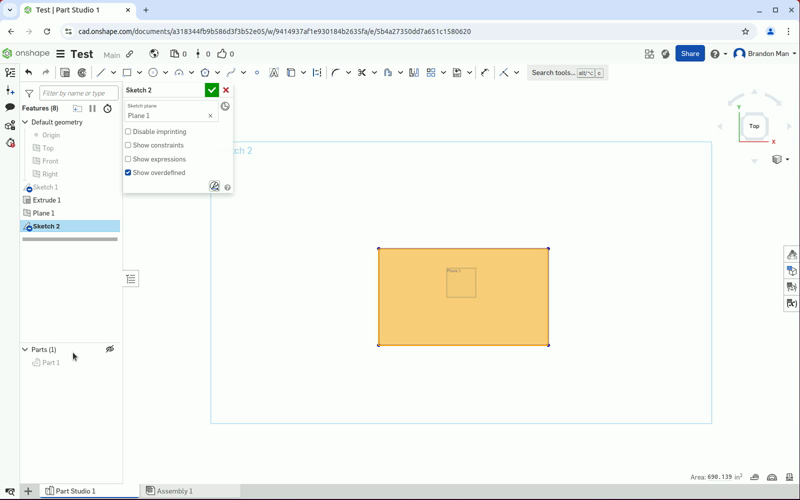
key(shift+e)
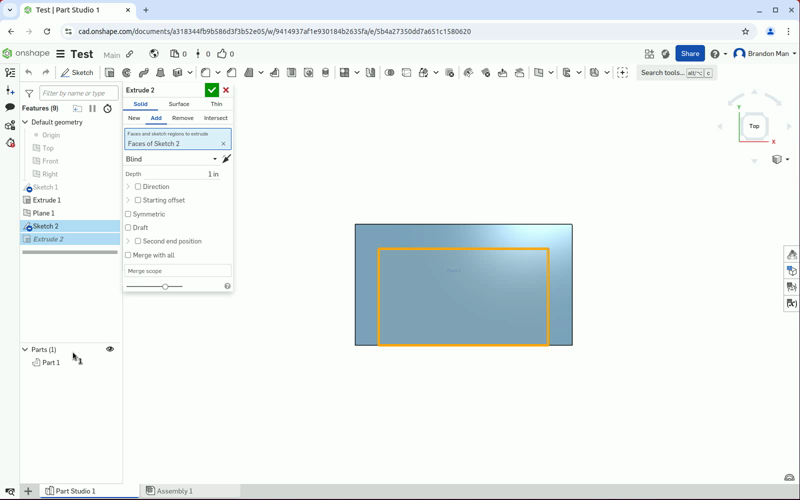
mouse_move(143, 106)
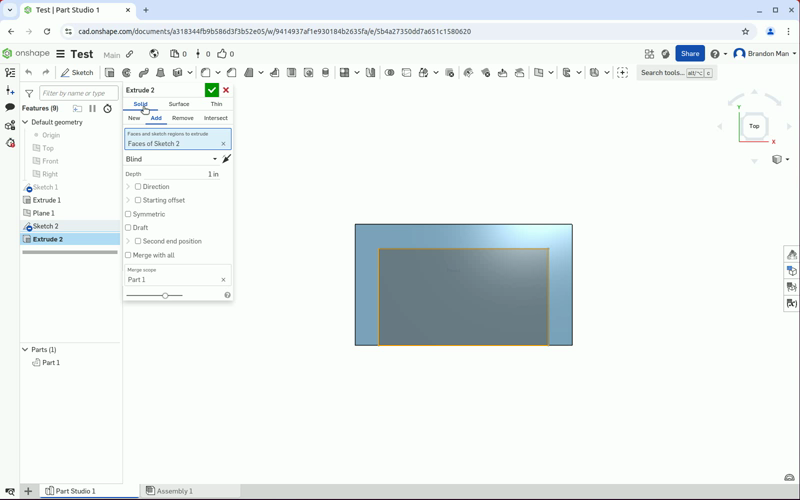
click(143, 106)
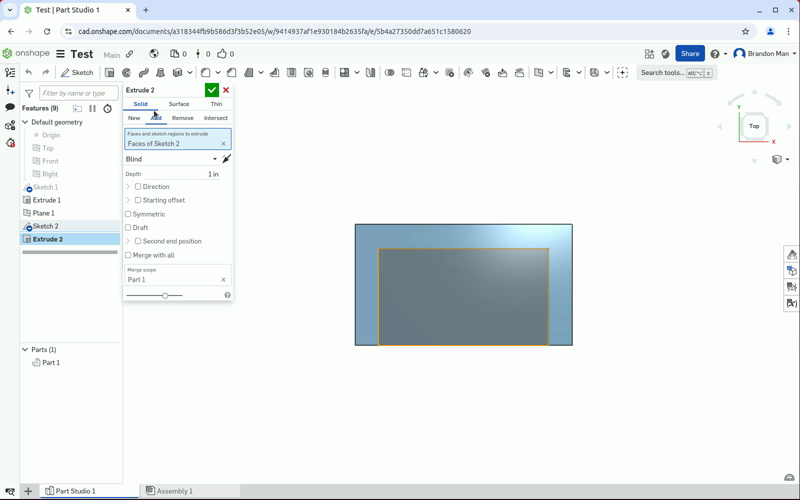
mouse_move(186, 120)
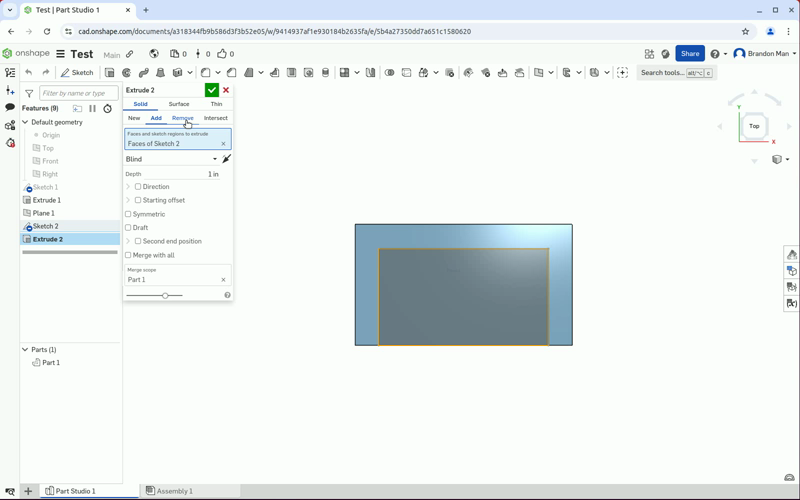
click(186, 120)
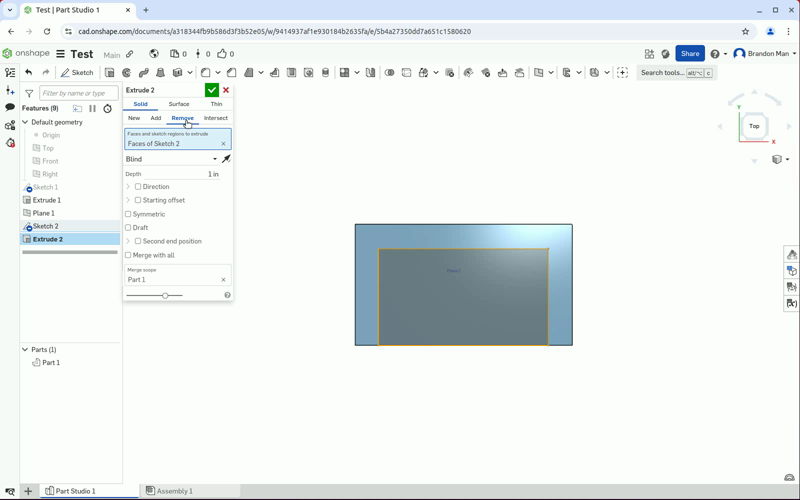
key(tab, 4)
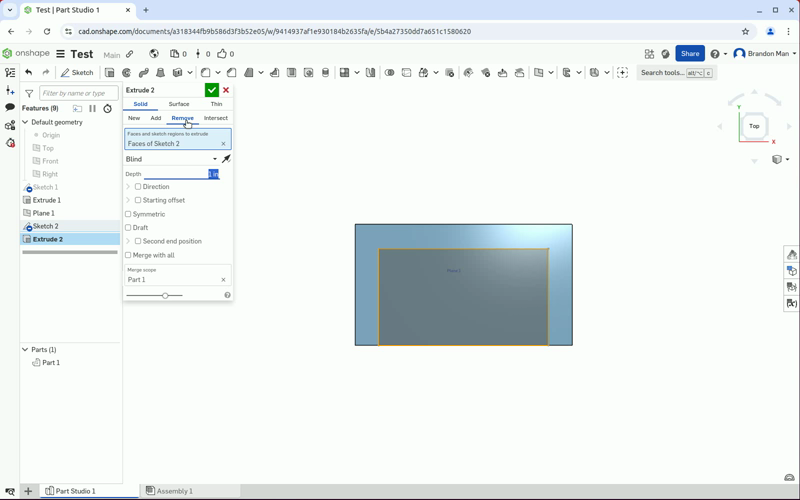
text(3.37)
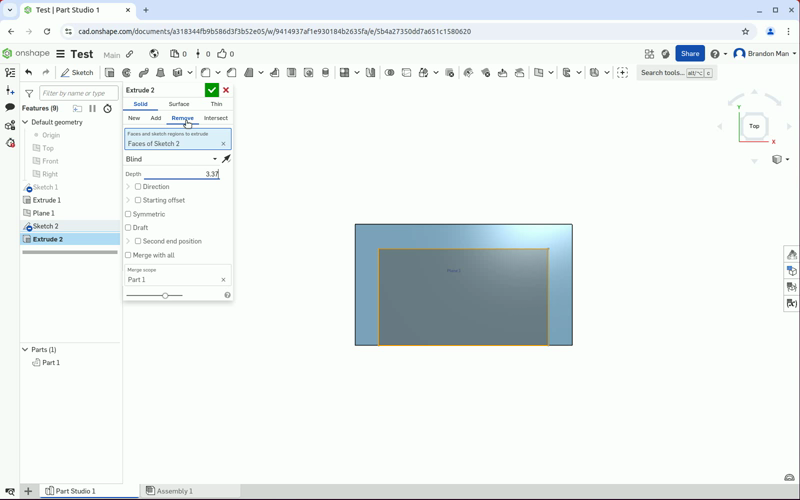
key(tab, 6)
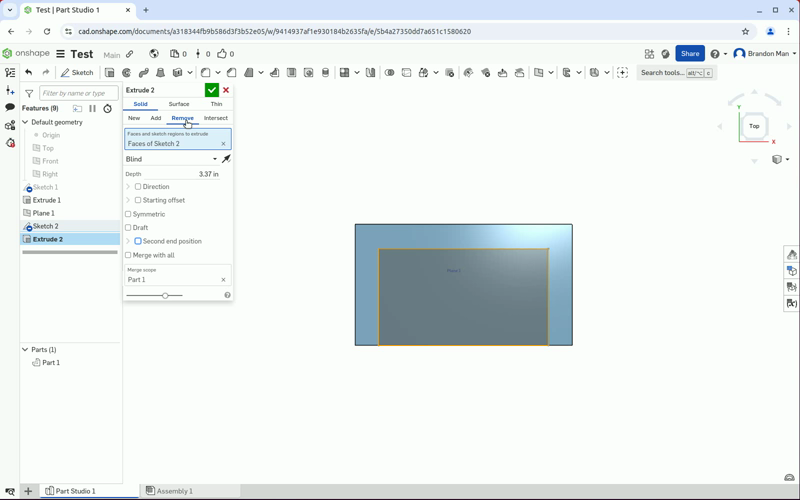
key(space)
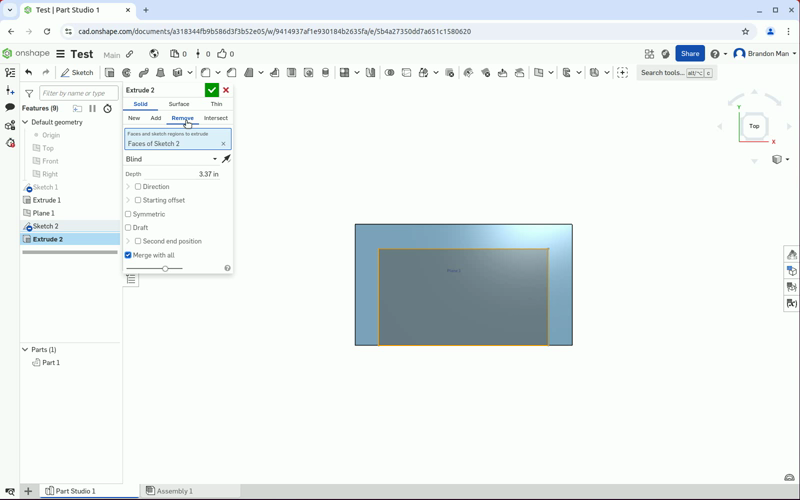
key(enter)
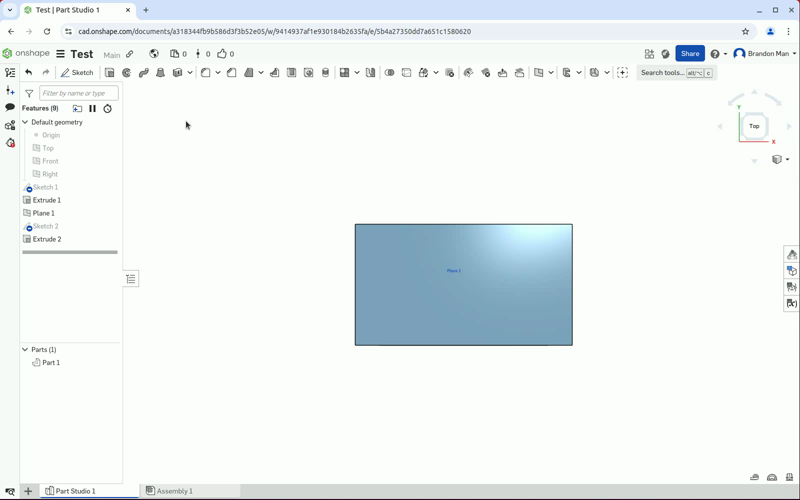
key(shift+h)
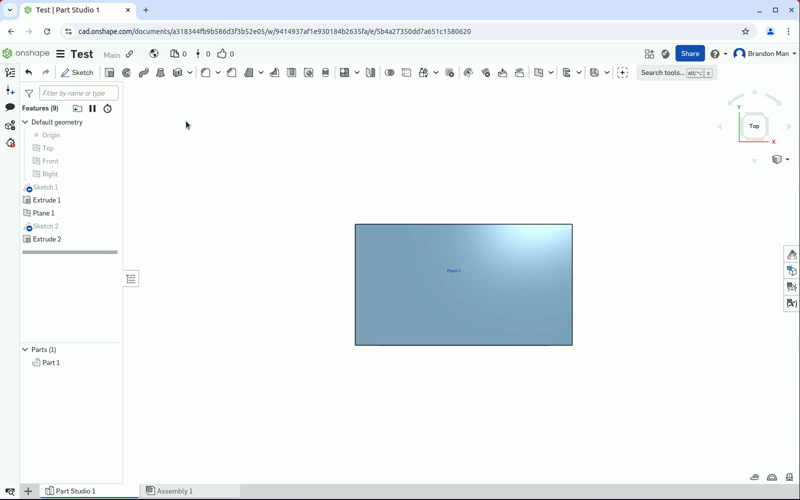
key(shift+h)
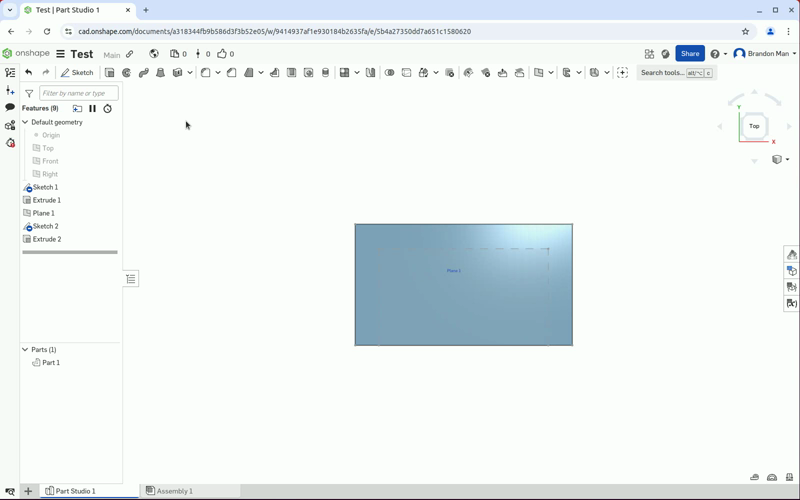
key(shift+7)
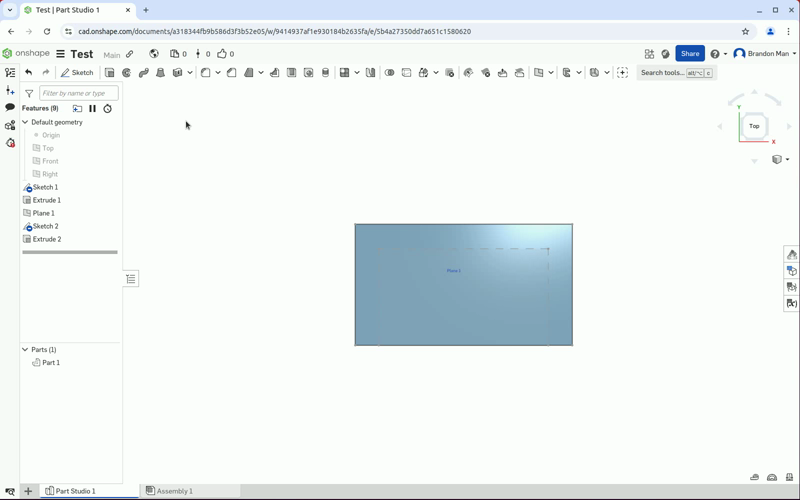
key(up, 3)
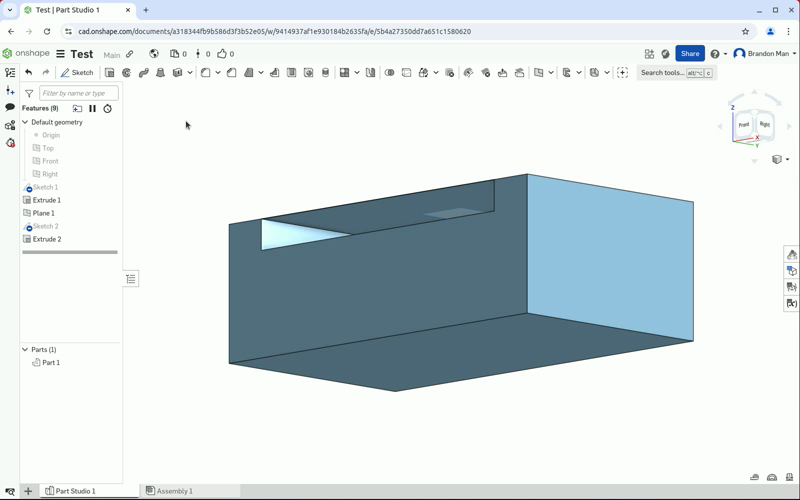
key(left, 3)
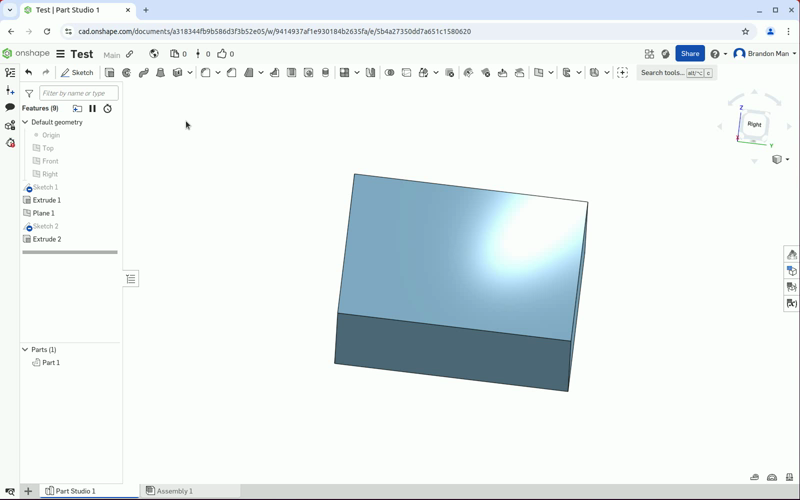
key(right, 3)
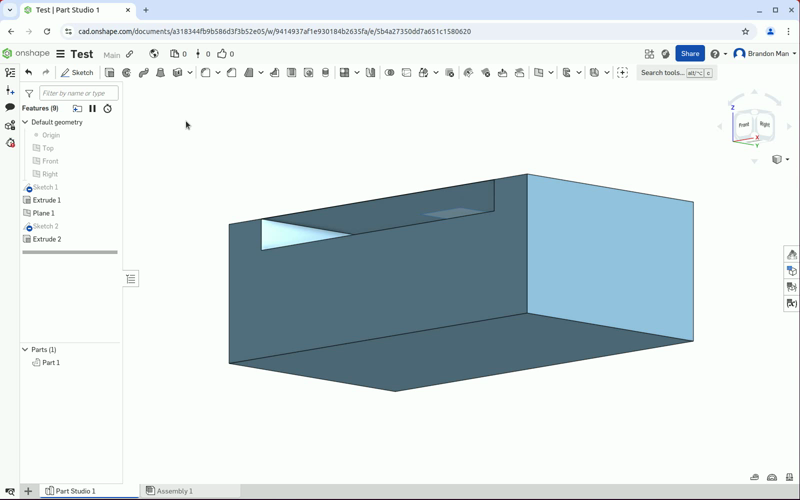
key(down, 3)
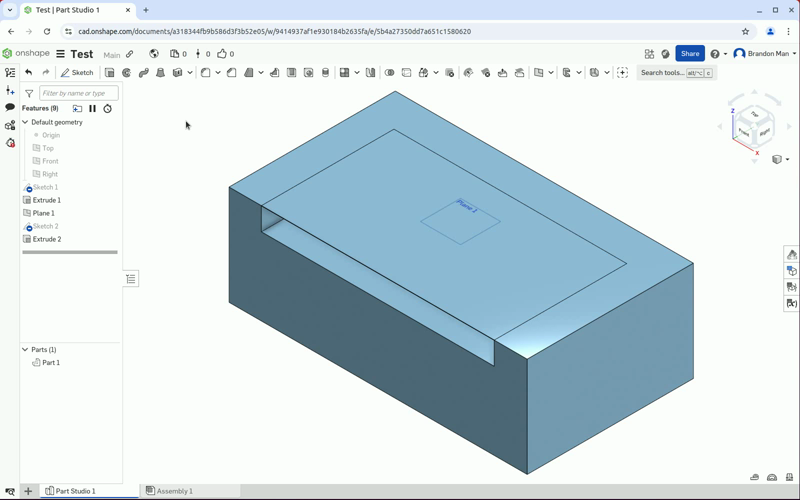
mouse_move(73, 189)
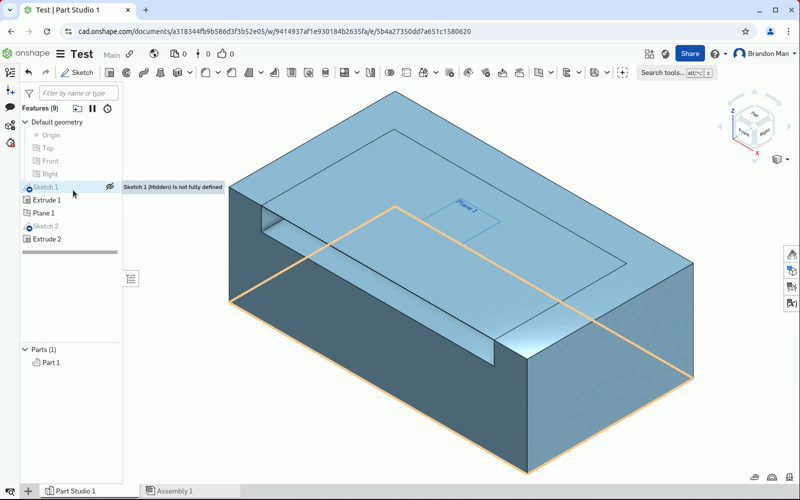
click(73, 189)